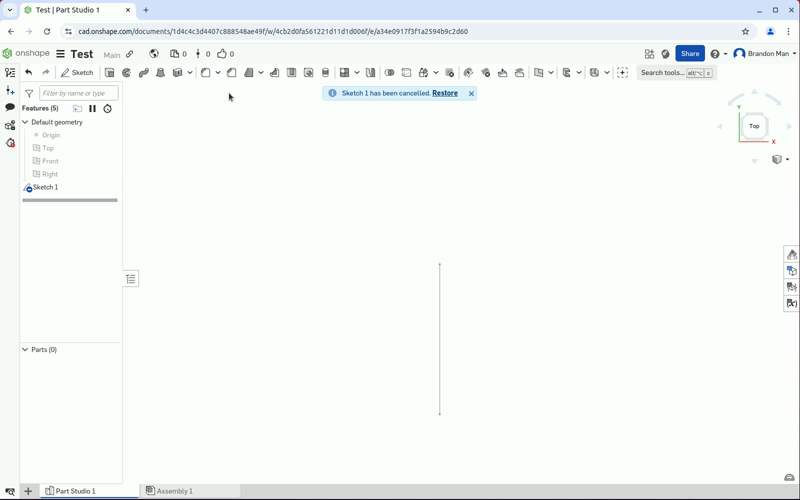
key(shift+h)
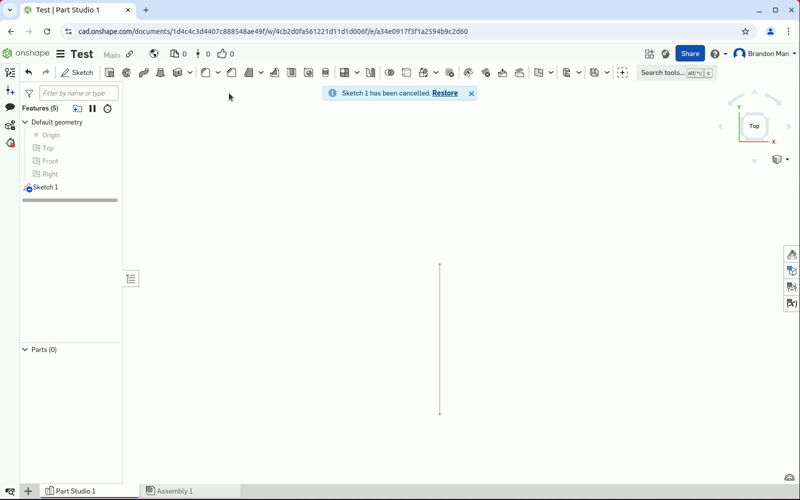
key(shift+s)
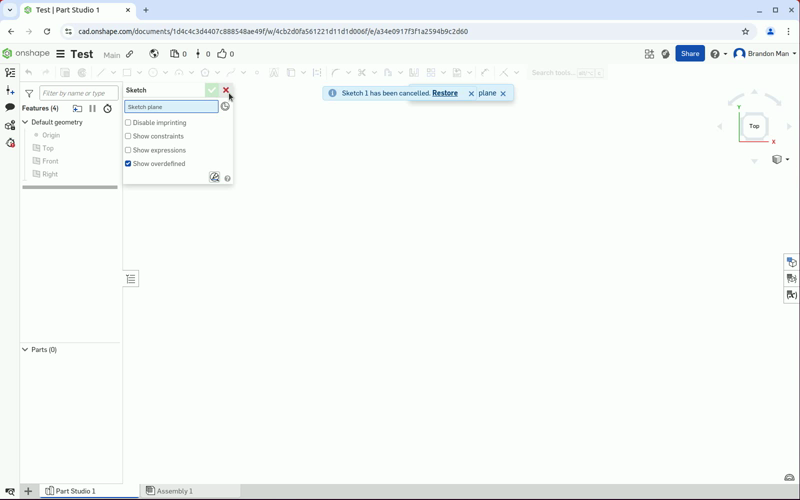
mouse_move(73, 150)
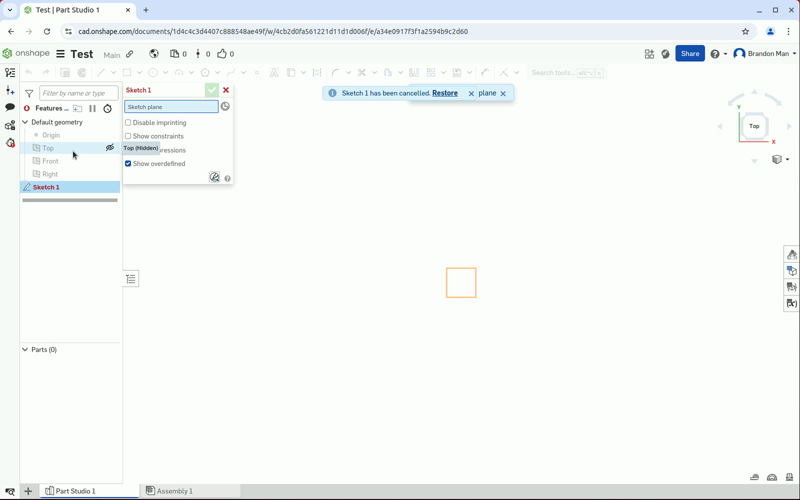
click(73, 150)
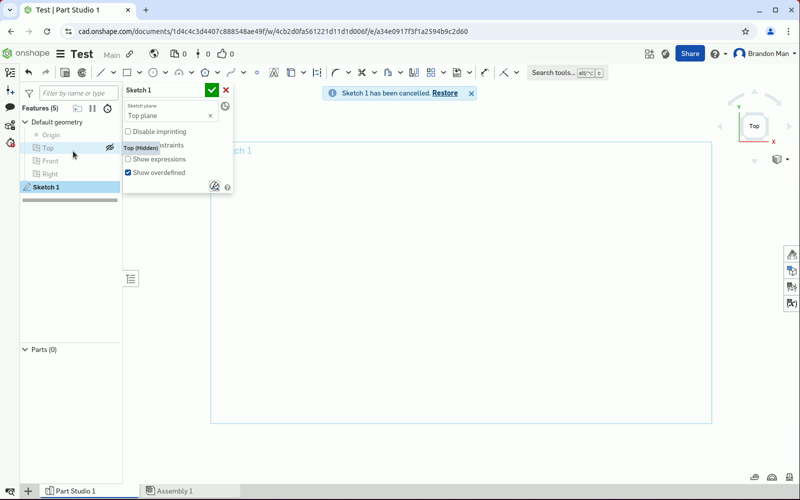
mouse_move(73, 352)
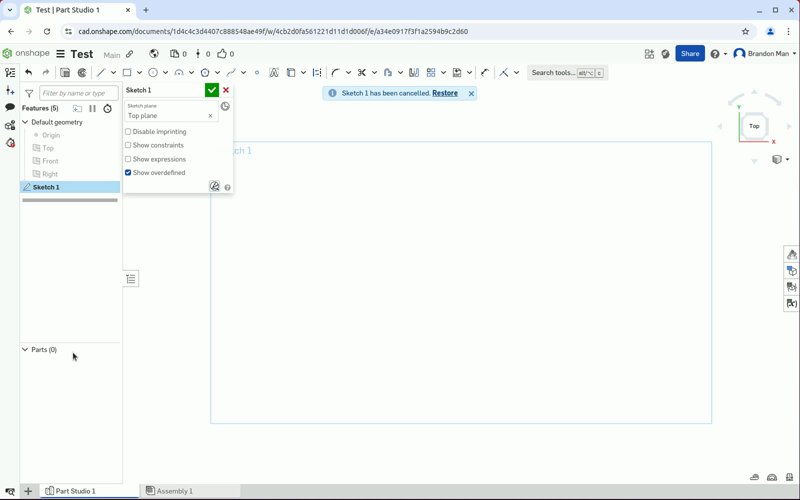
key(y)
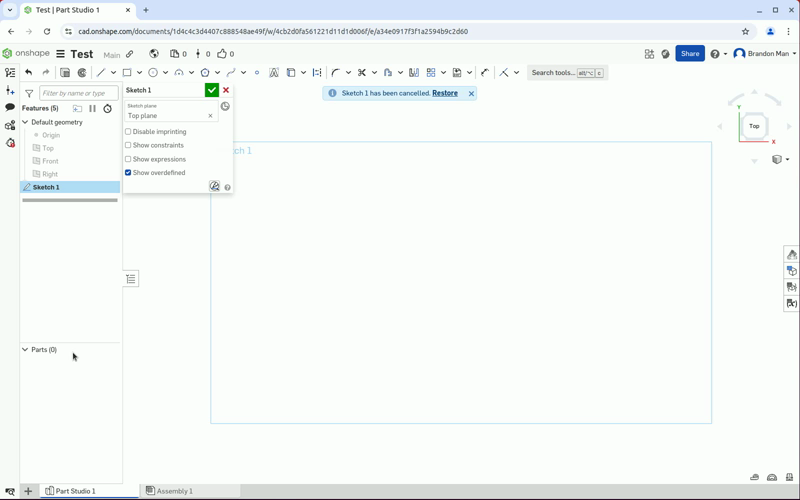
key(l)
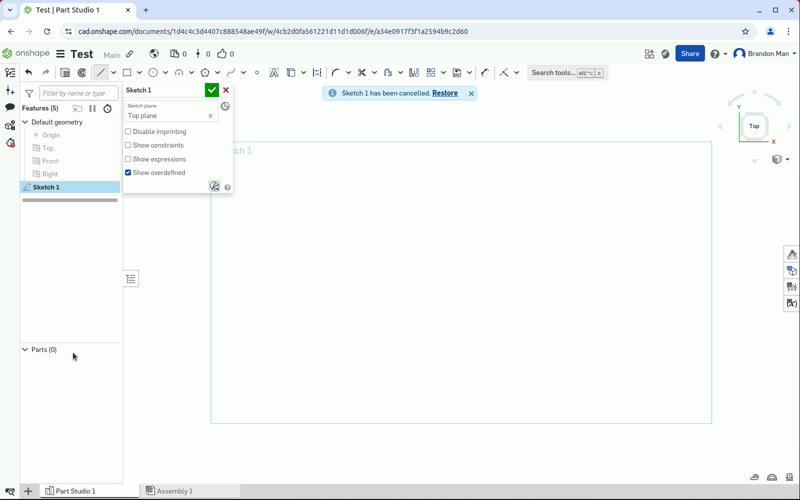
key_down(shift)
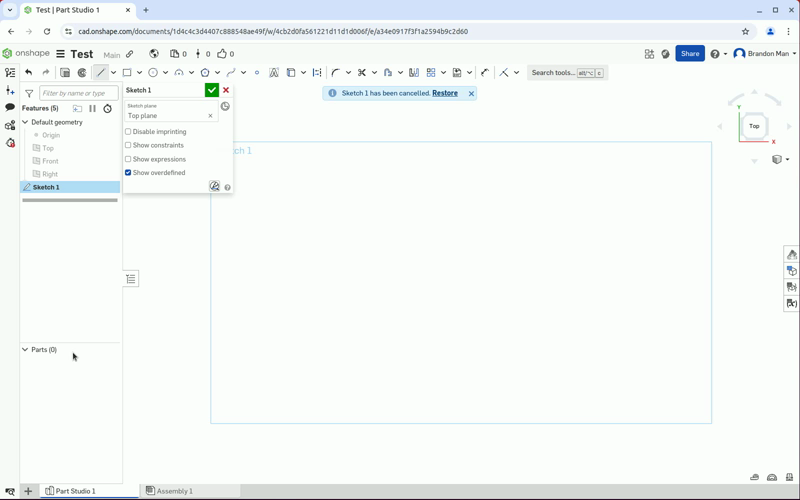
mouse_move(348, 391)
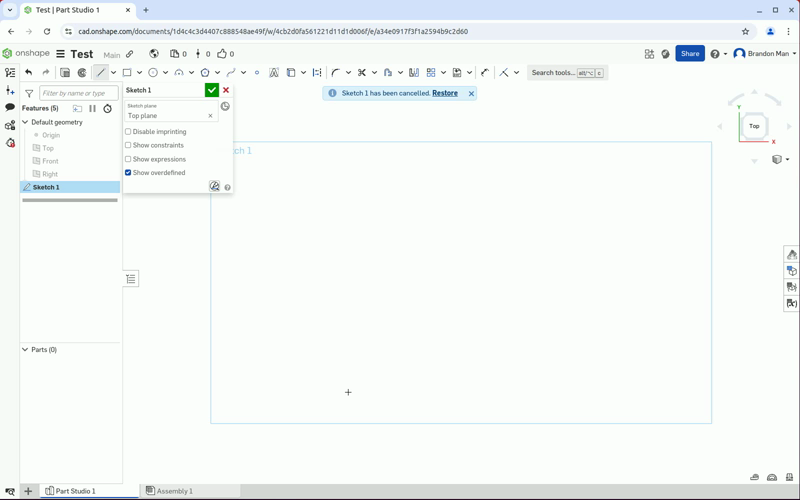
click(348, 391)
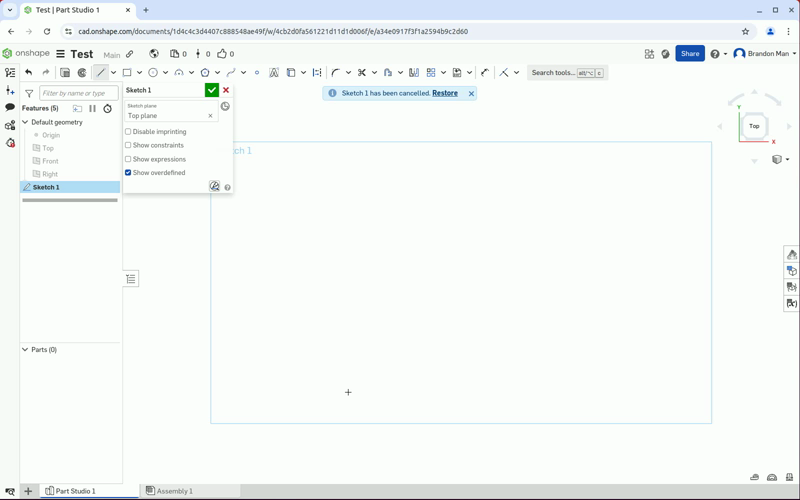
key_up(shift)
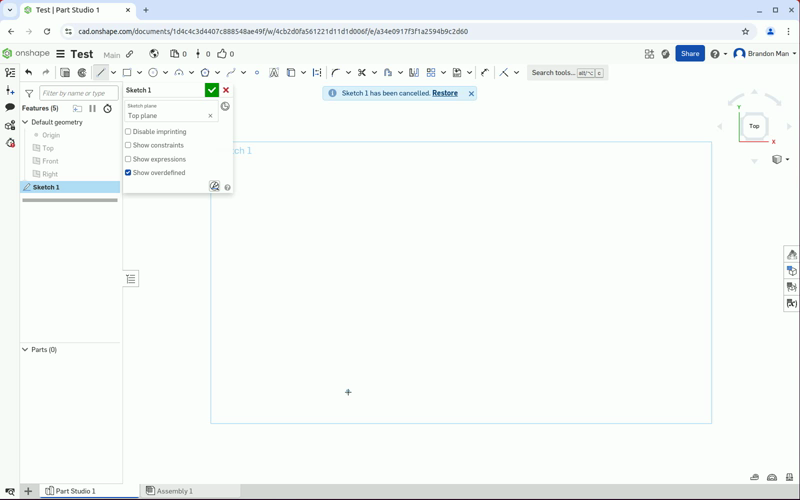
key_down(shift)
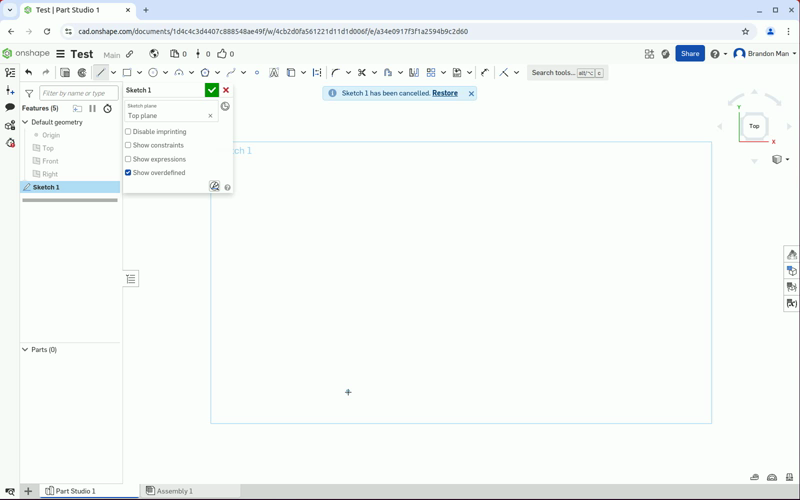
mouse_move(572, 391)
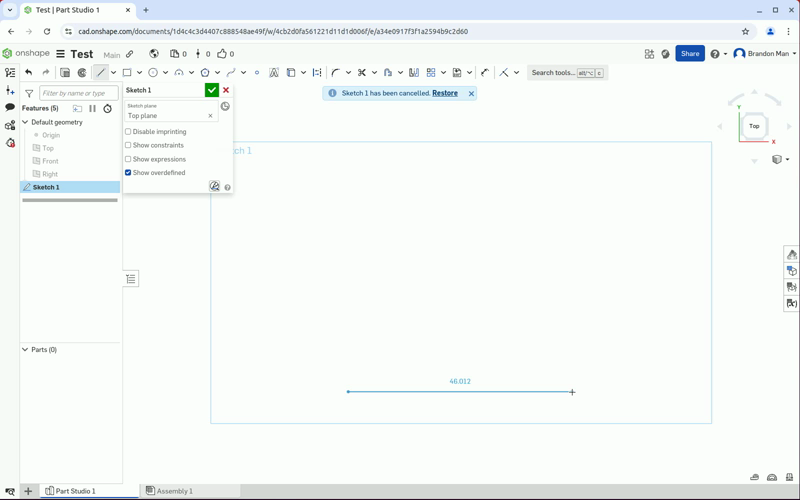
click(572, 391)
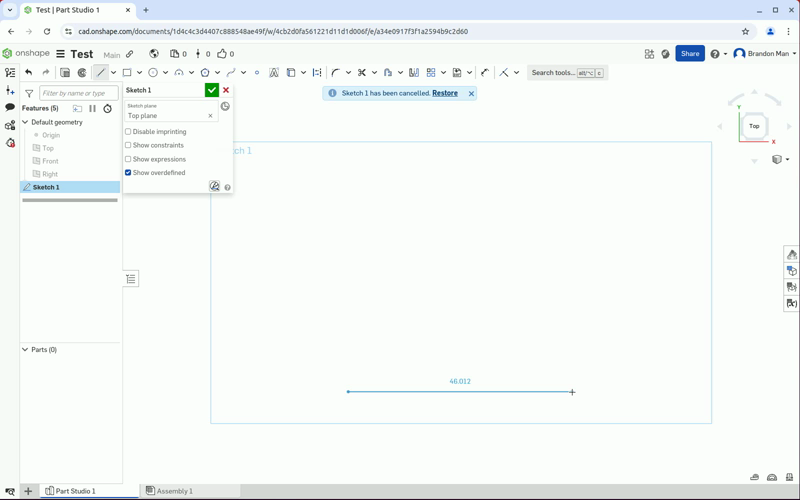
key_up(shift)
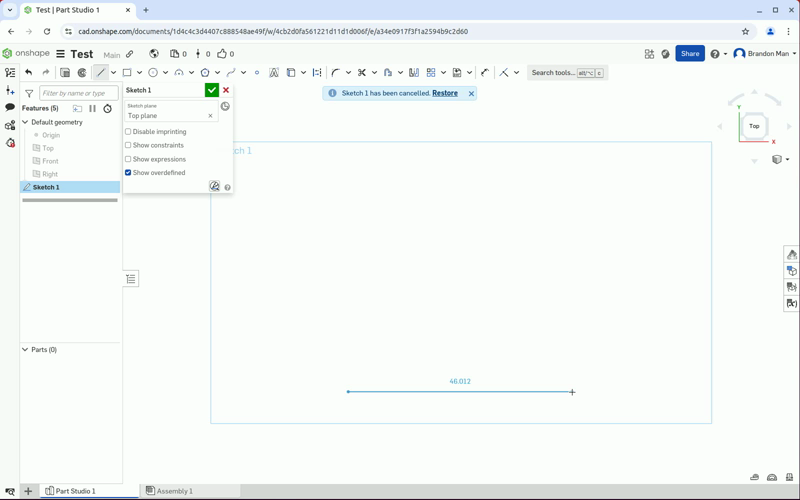
key_down(shift)
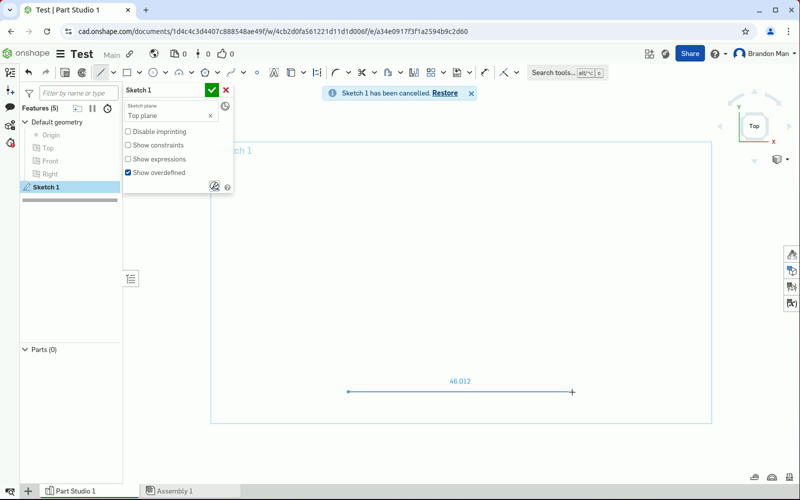
mouse_move(589, 391)
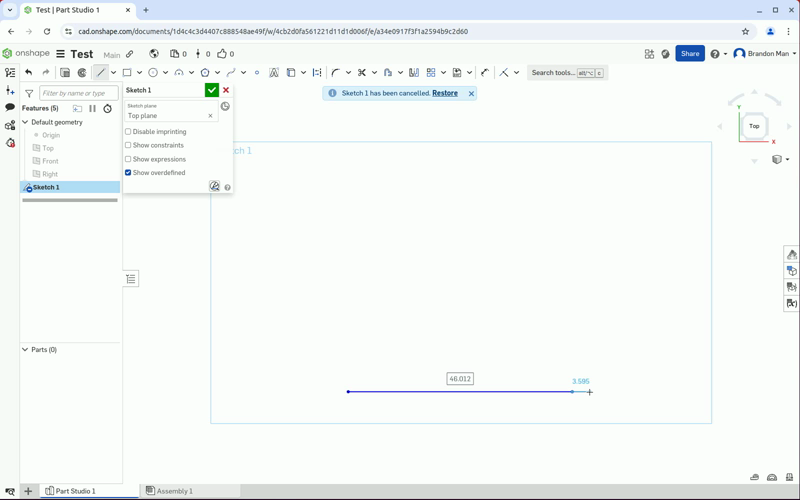
mouse_move(572, 363)
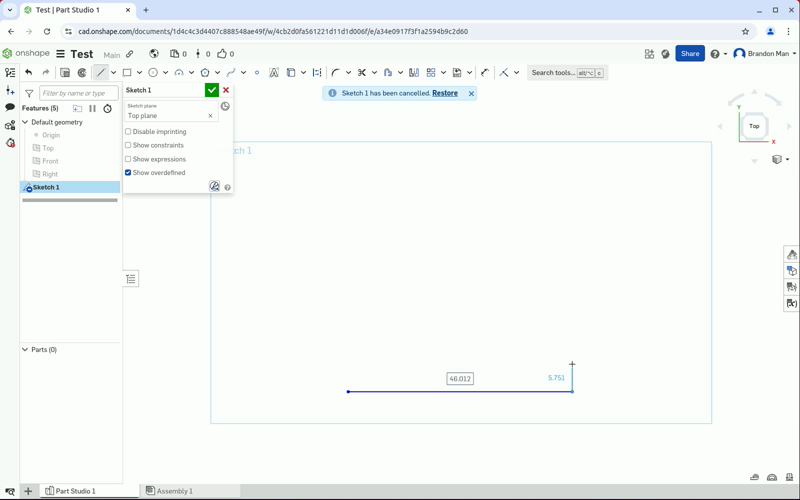
click(572, 363)
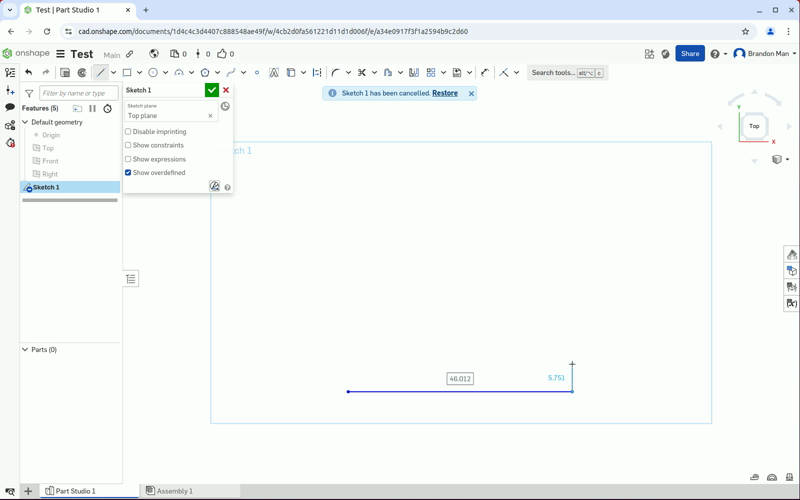
key_up(shift)
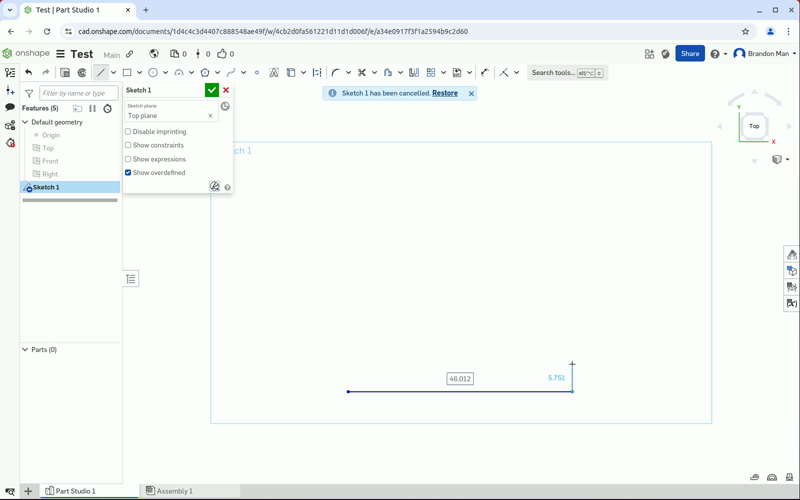
key_down(shift)
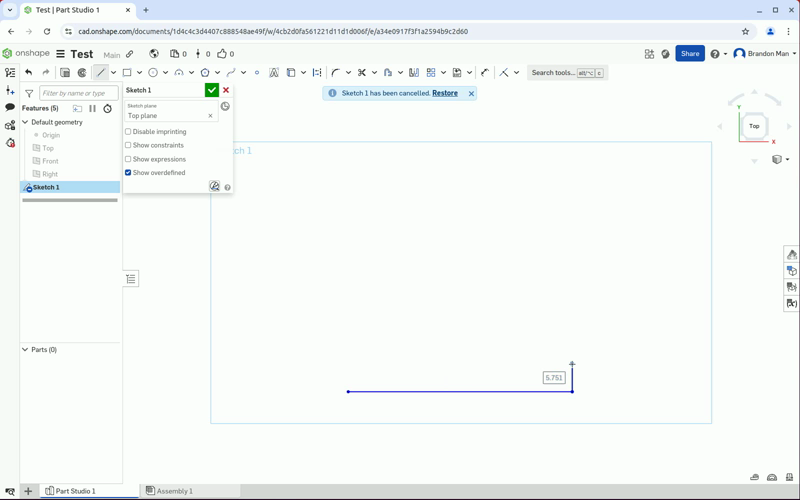
mouse_move(348, 363)
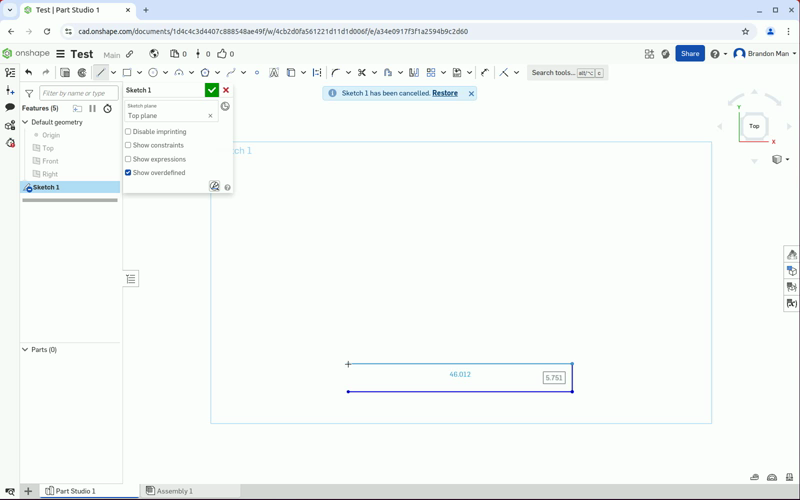
click(348, 363)
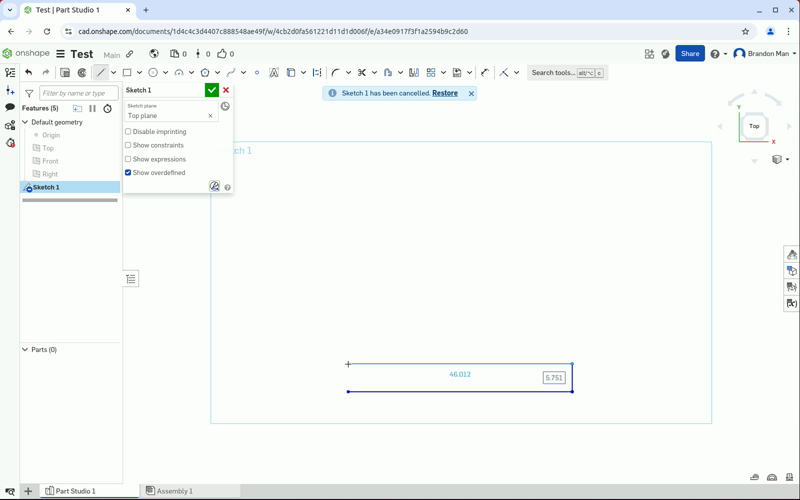
key_up(shift)
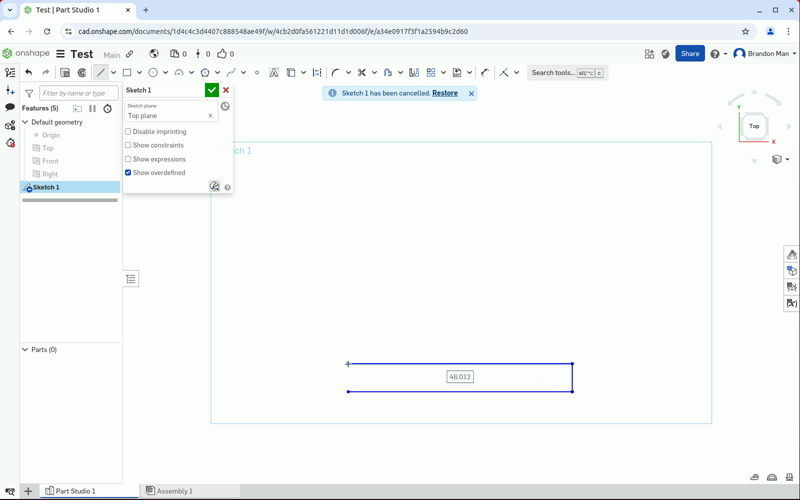
mouse_move(378, 363)
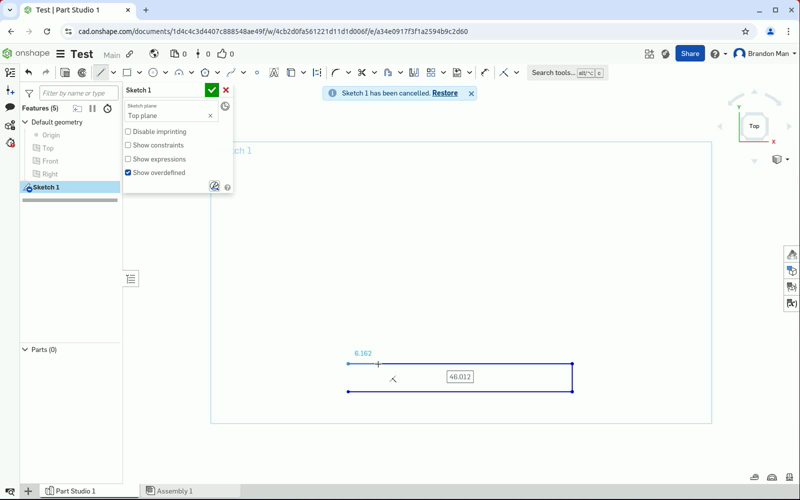
key_down(shift)
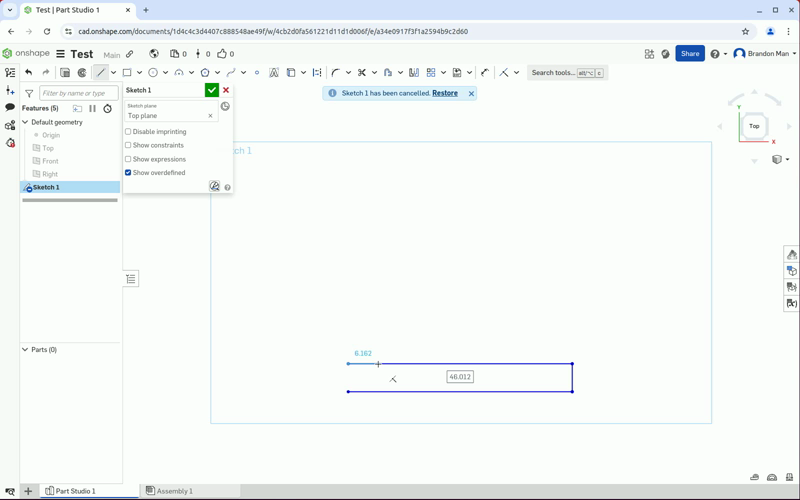
mouse_move(348, 391)
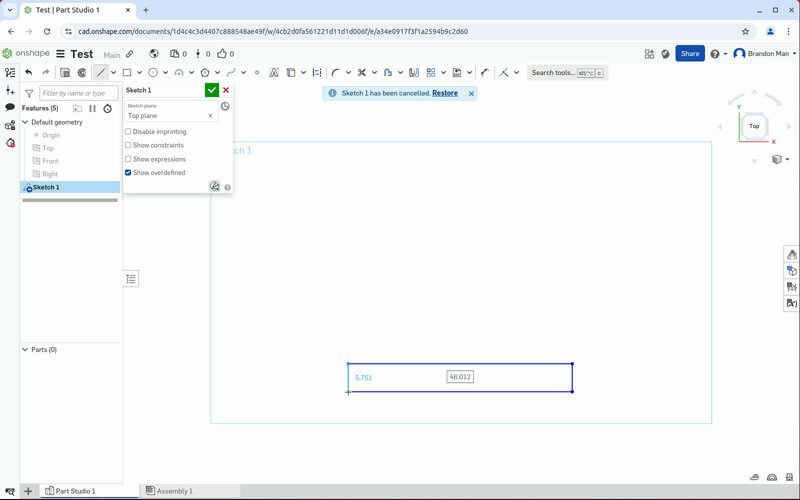
key_up(shift)
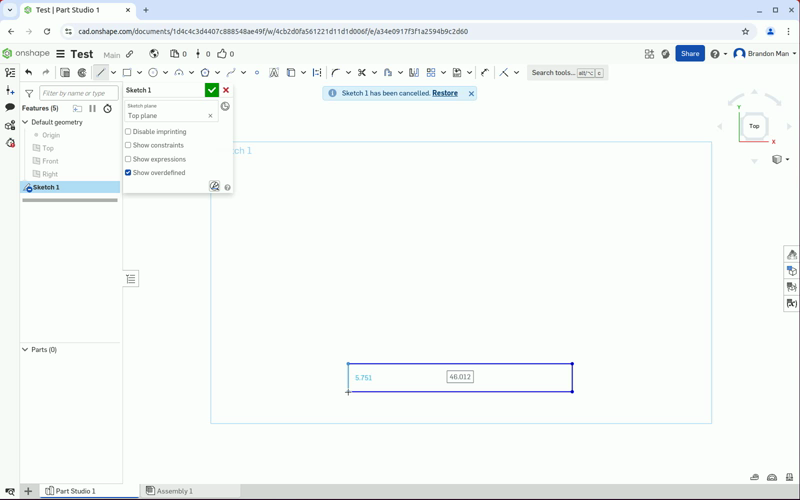
click(348, 391)
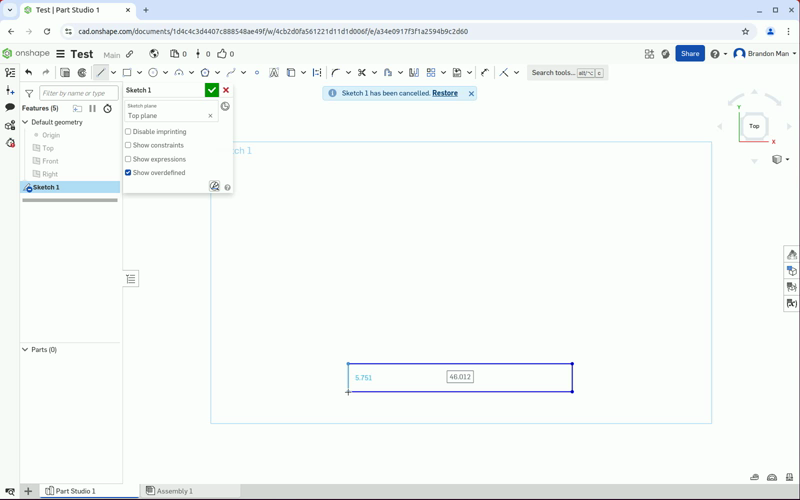
key(esc)
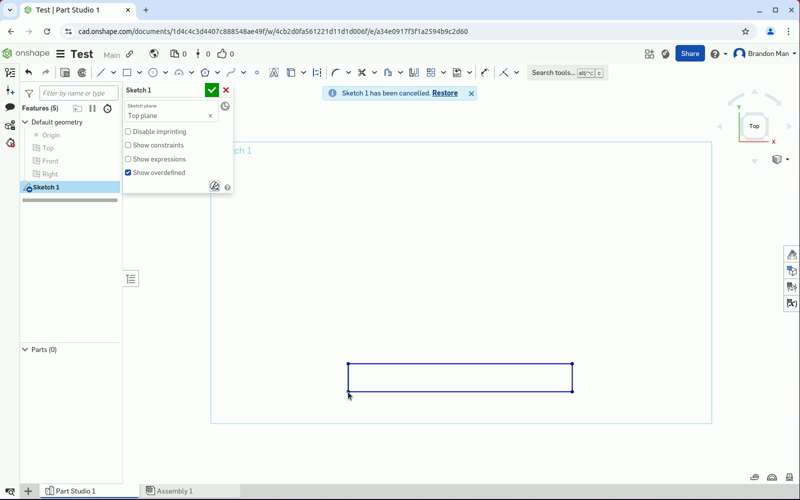
mouse_move(441, 368)
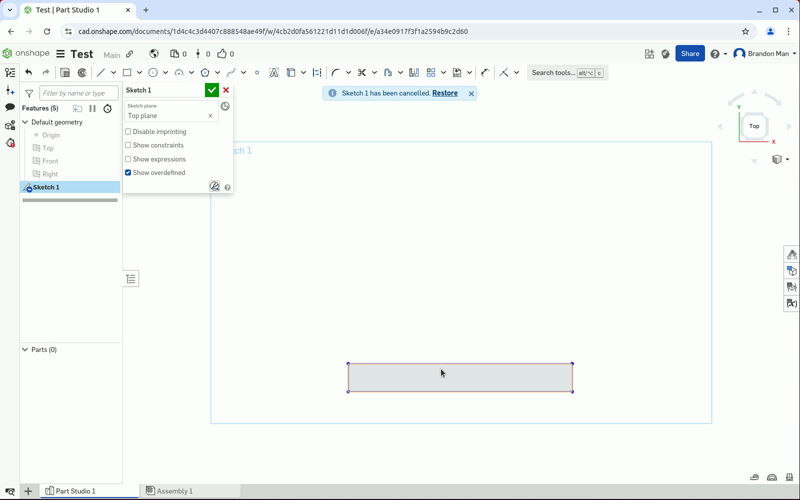
click(441, 368)
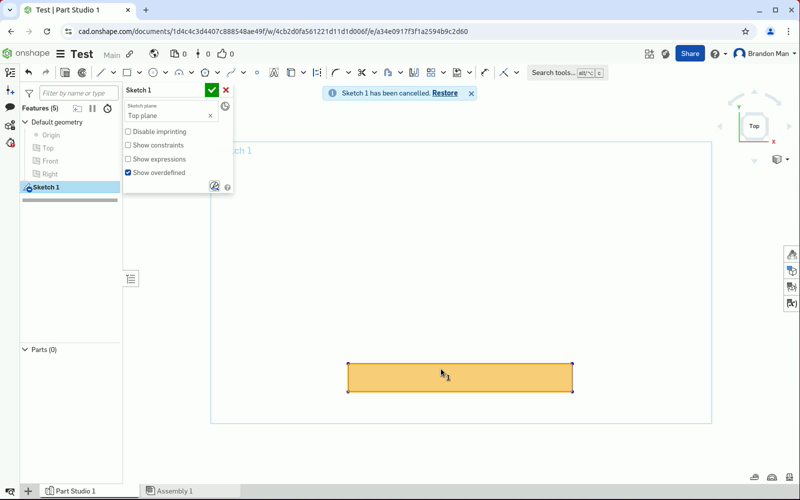
mouse_move(73, 352)
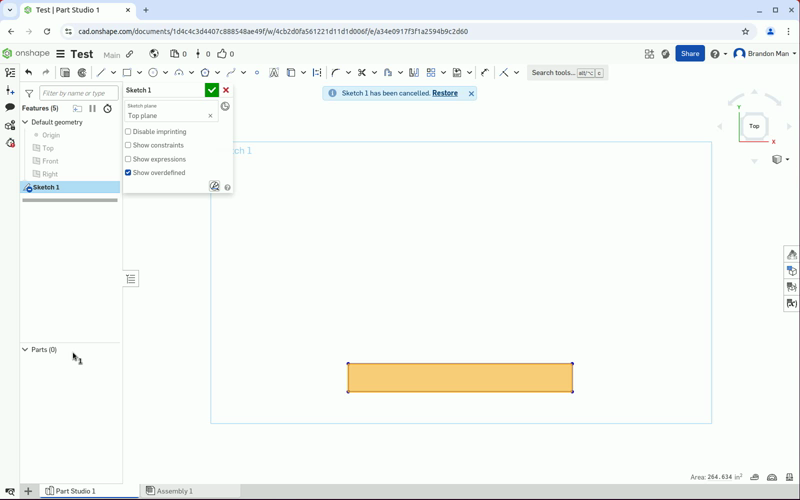
key(shift+y)
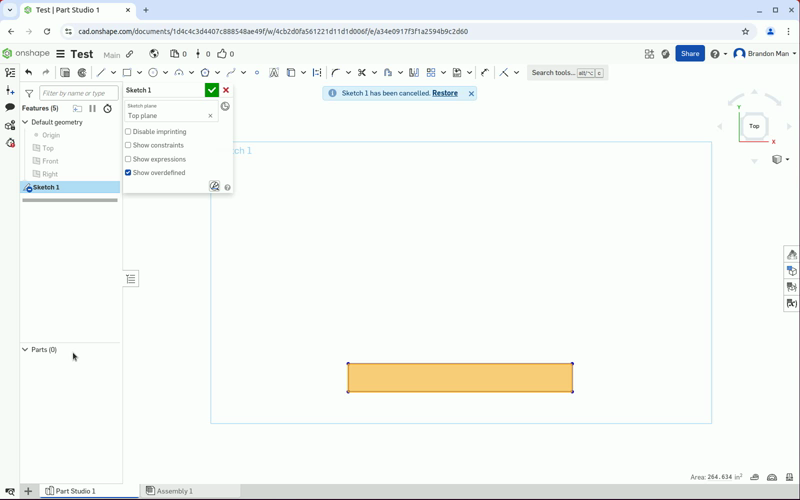
key(shift+e)
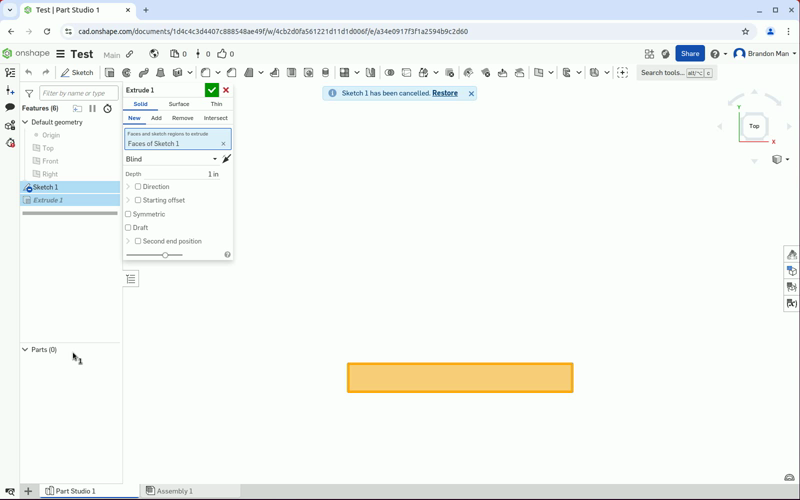
mouse_move(143, 106)
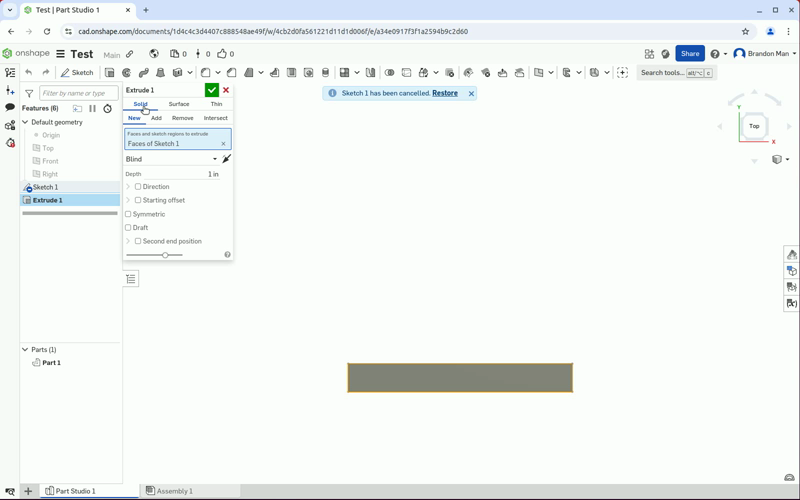
click(143, 106)
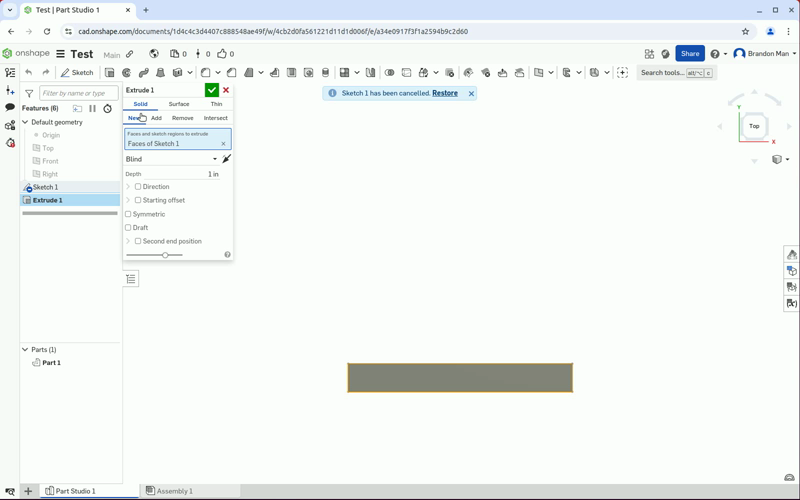
mouse_move(137, 120)
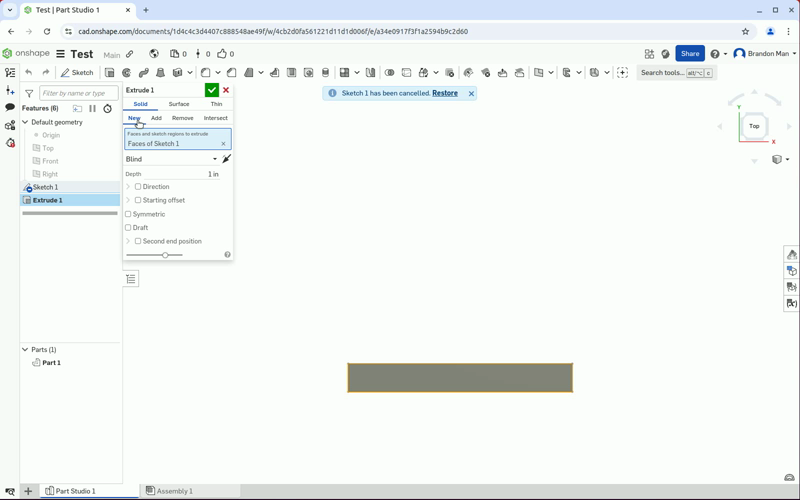
click(137, 120)
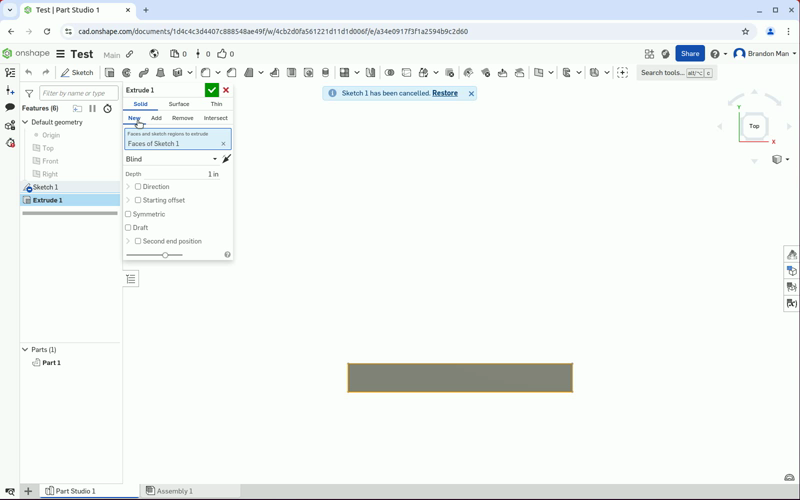
key(tab, 4)
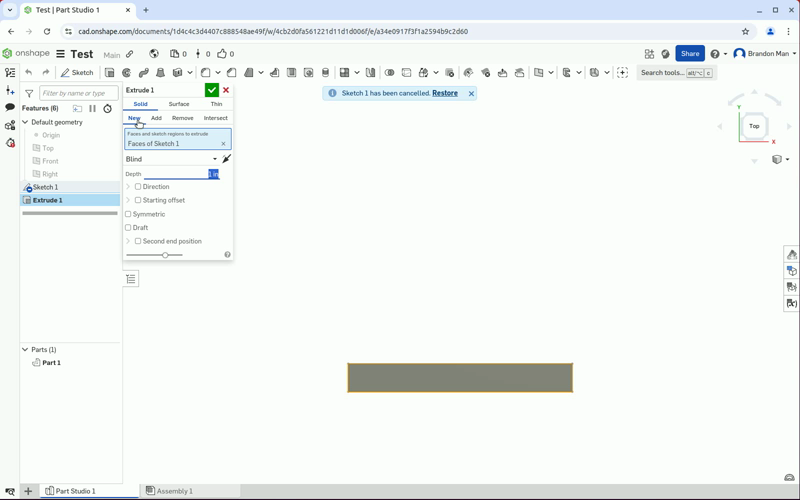
text(8.425)
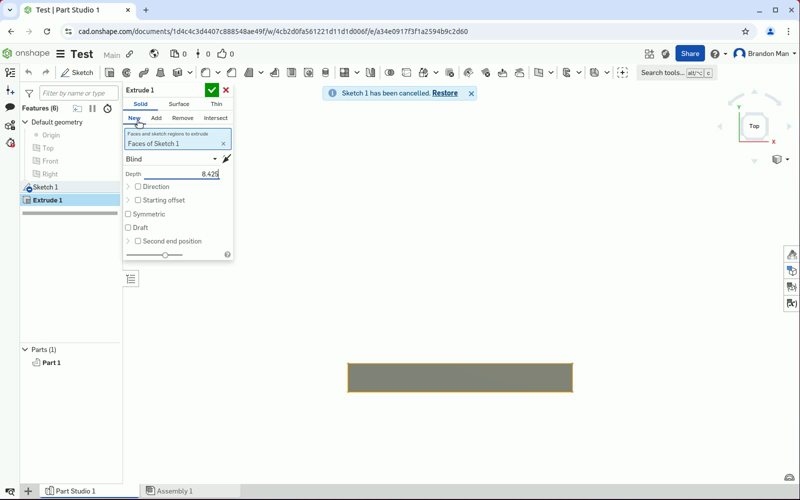
key(enter)
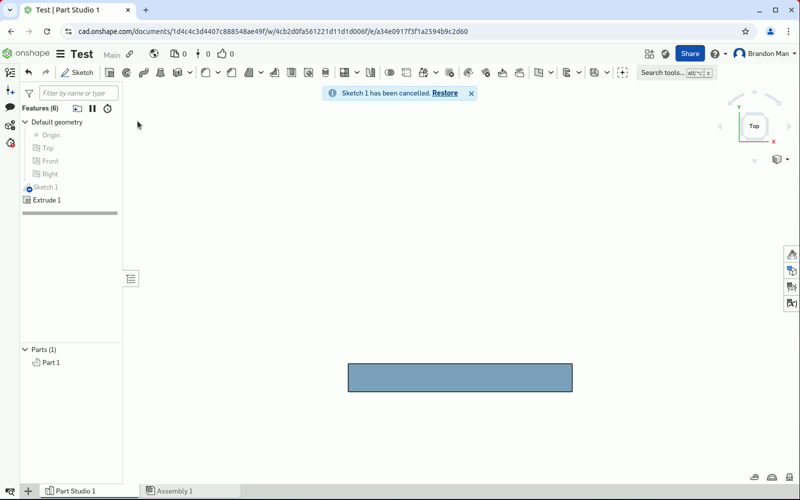
key(shift+h)
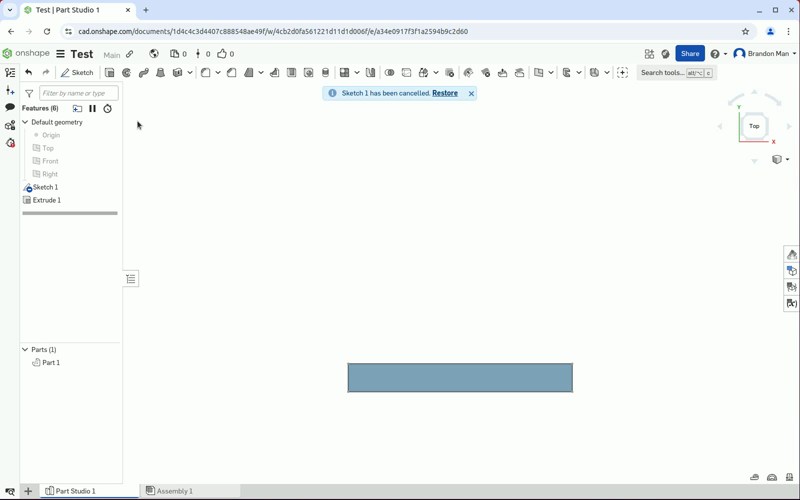
key(shift+h)
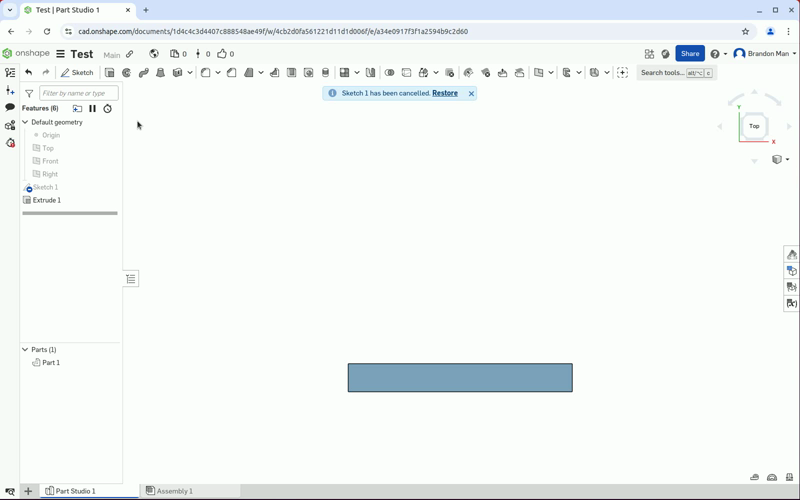
mouse_move(73, 189)
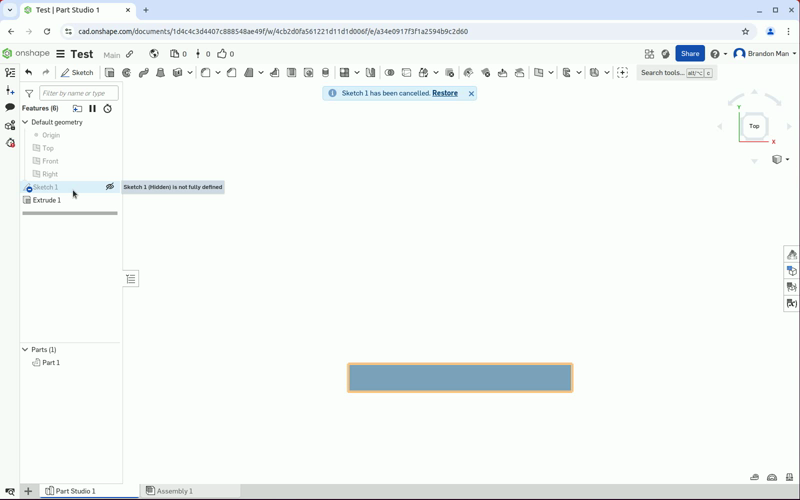
click(73, 189)
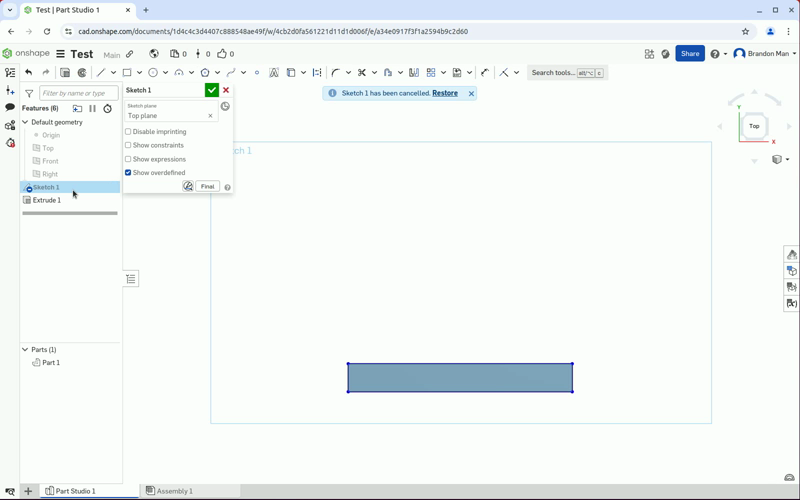
mouse_move(229, 92)
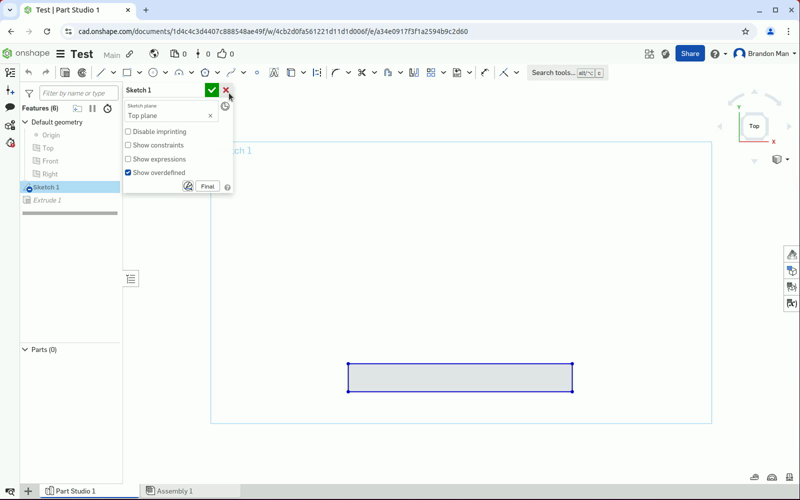
click(229, 92)
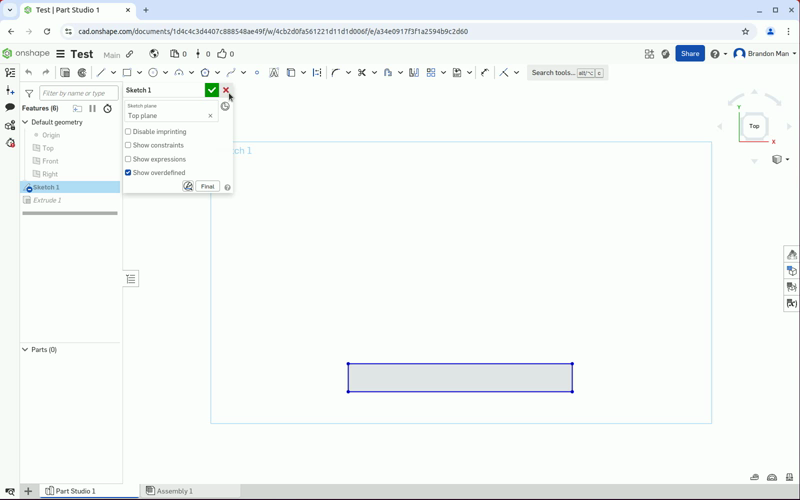
key(shift+s)
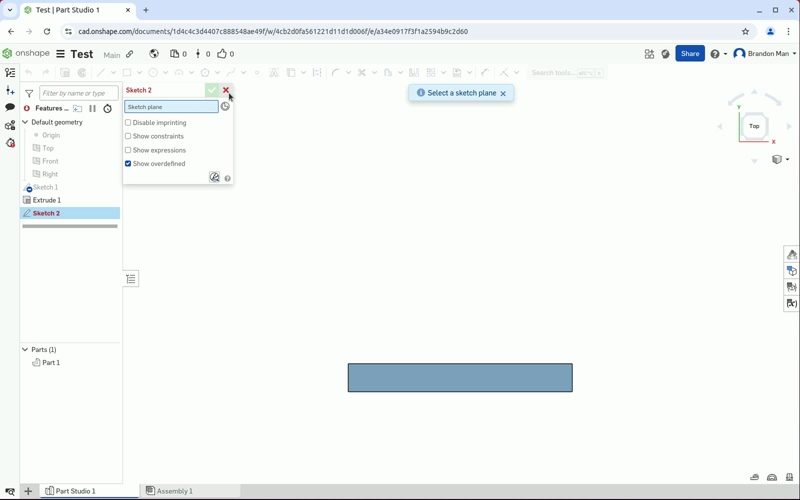
mouse_move(73, 150)
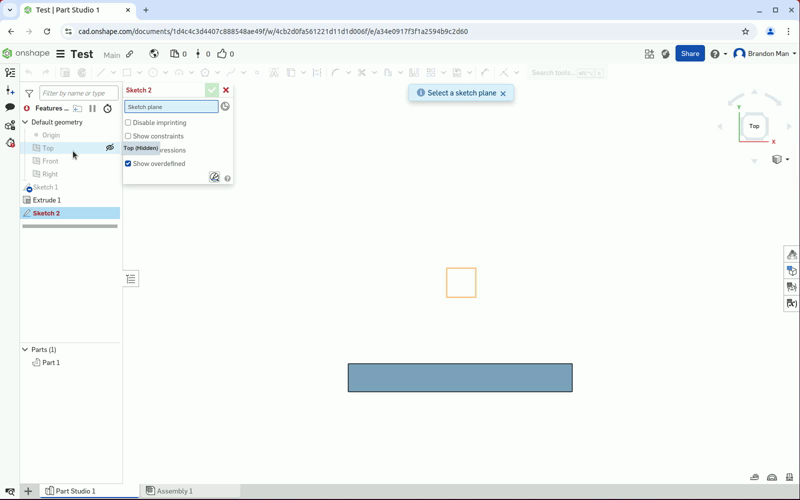
click(73, 150)
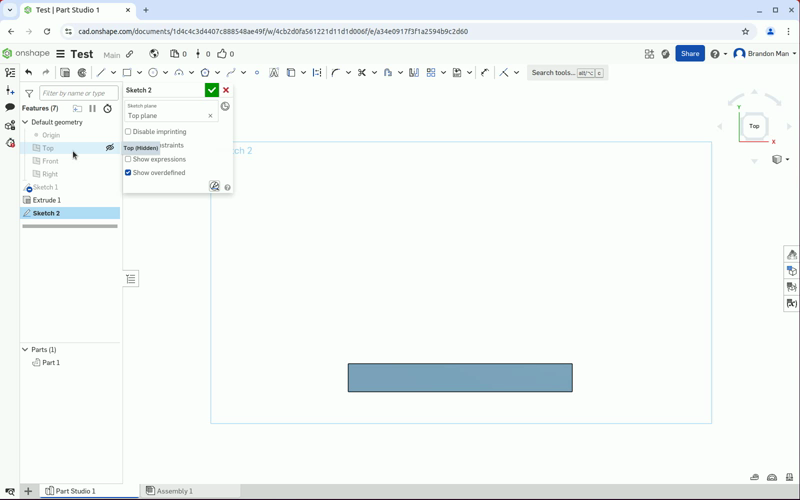
mouse_move(73, 352)
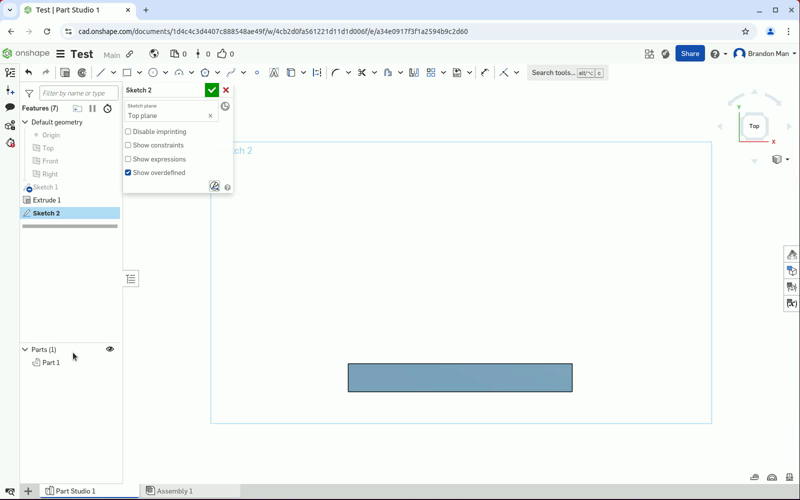
key(y)
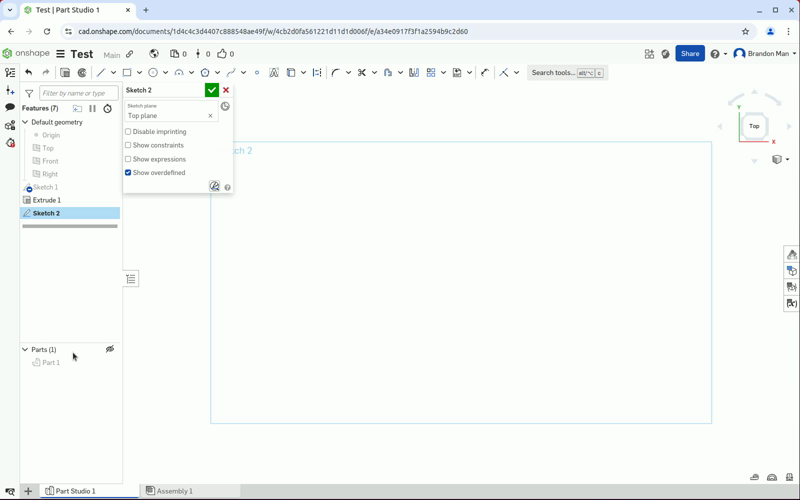
key(l)
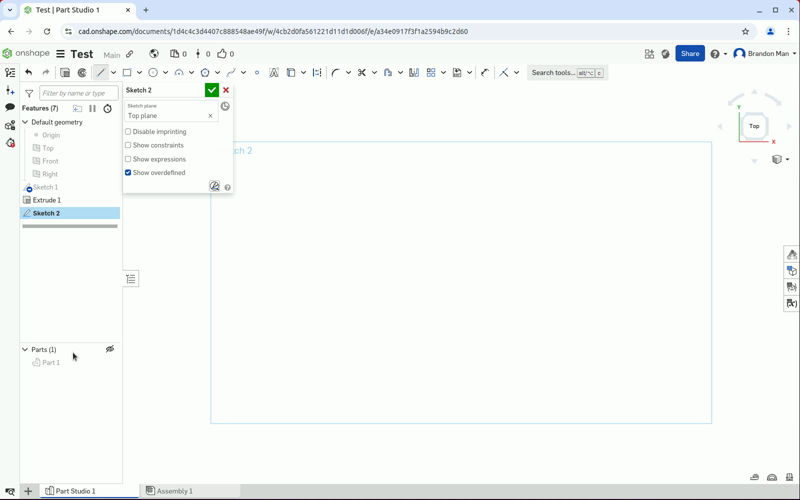
key_down(shift)
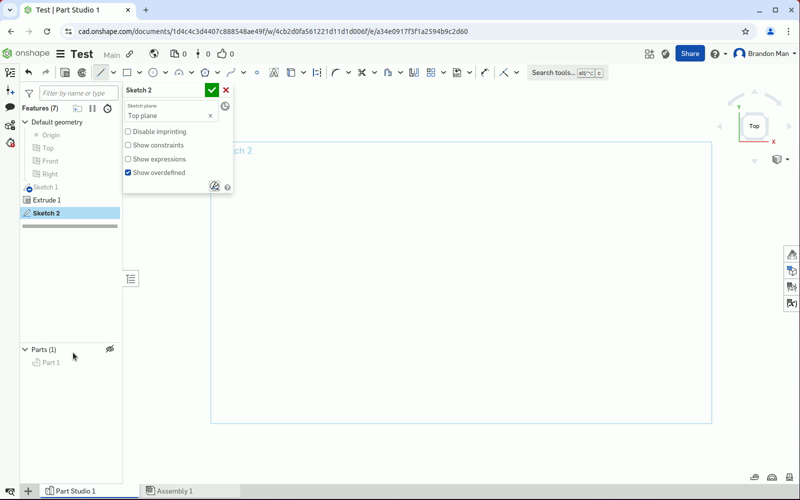
mouse_move(401, 373)
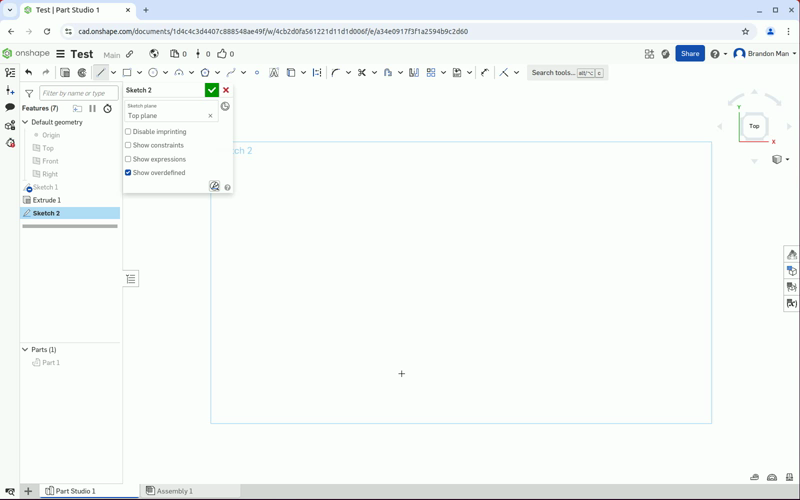
click(401, 373)
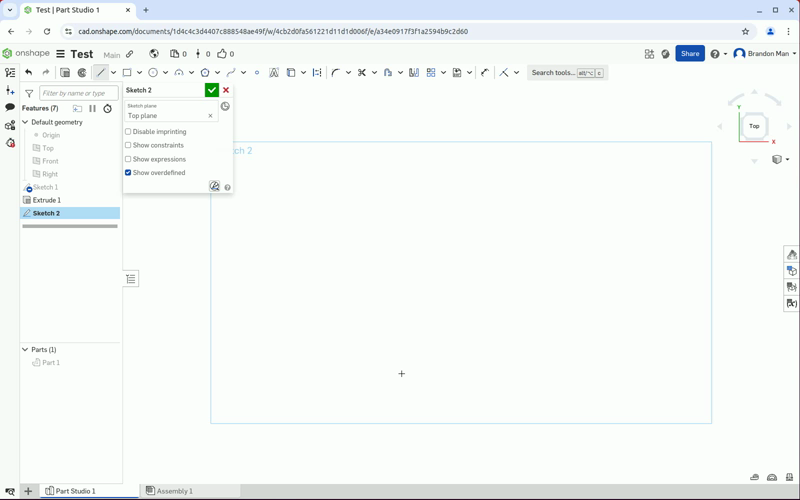
key_up(shift)
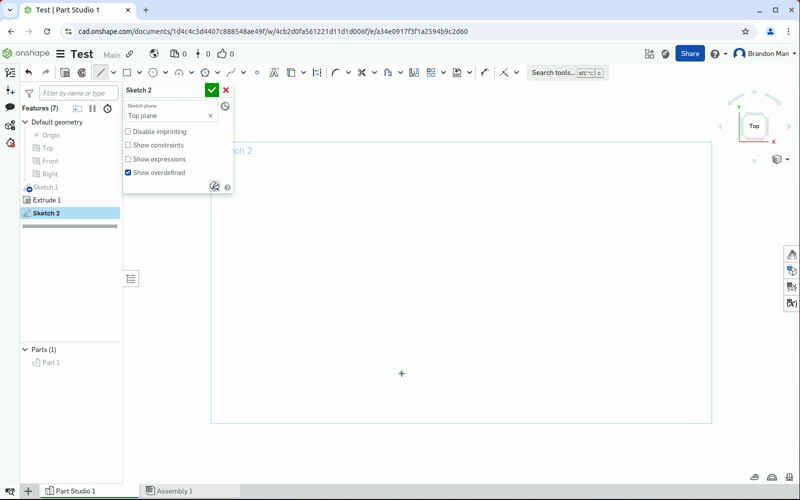
key_down(shift)
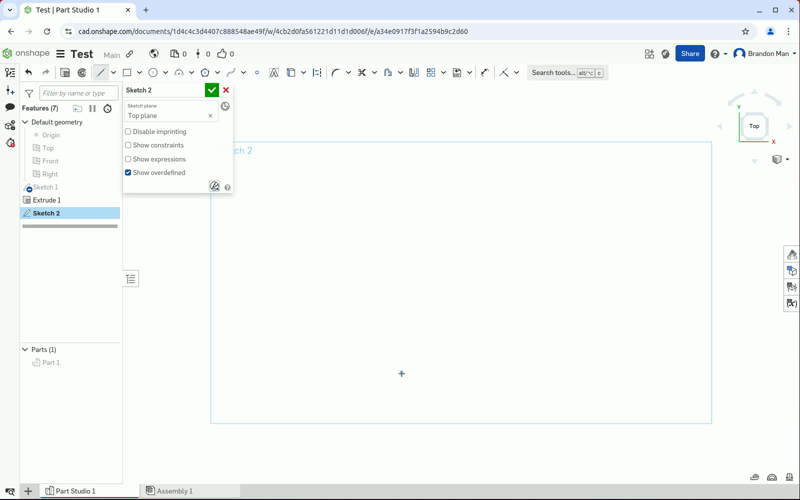
mouse_move(511, 373)
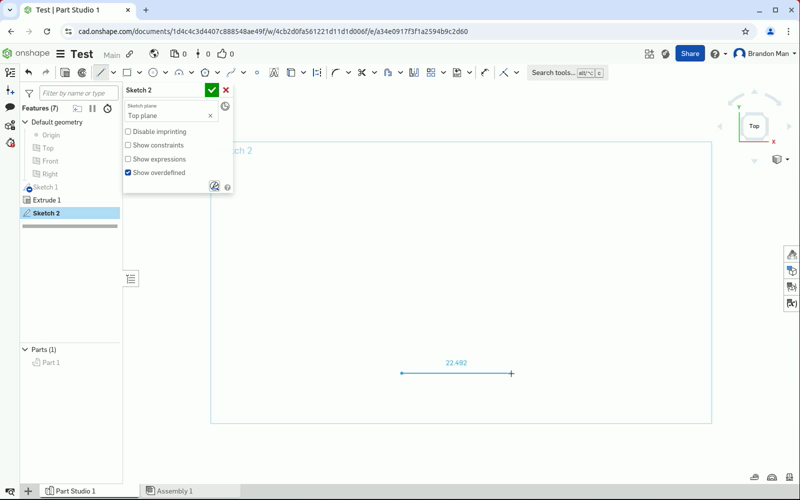
click(511, 373)
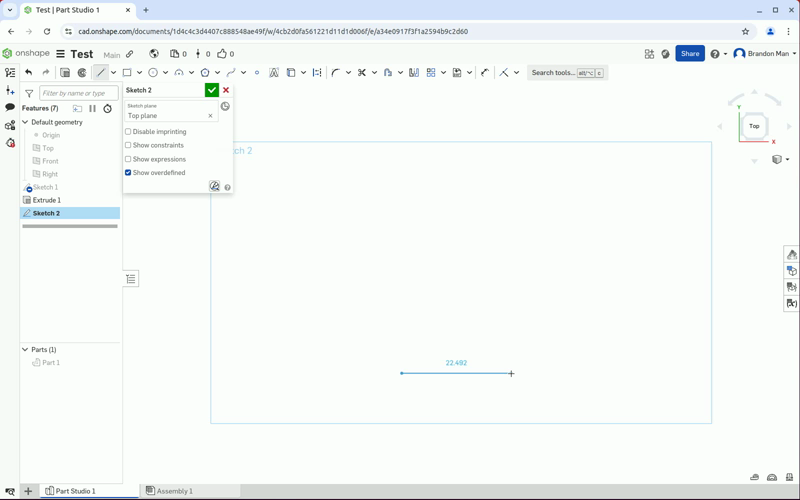
key_up(shift)
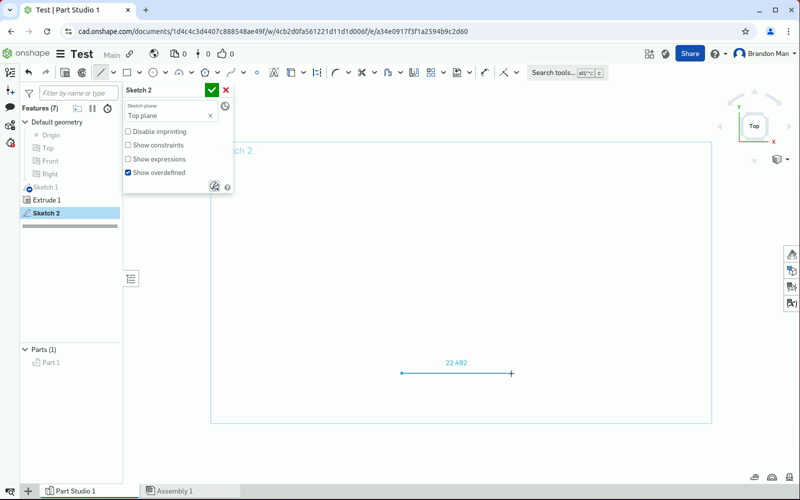
key_down(shift)
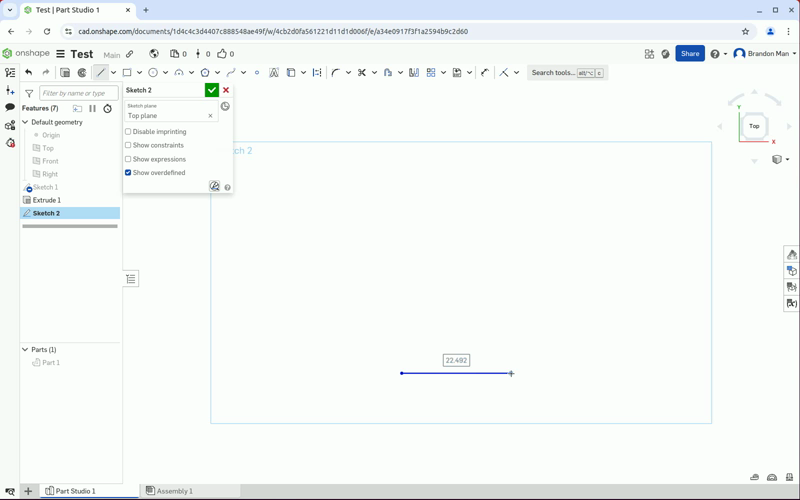
mouse_move(541, 373)
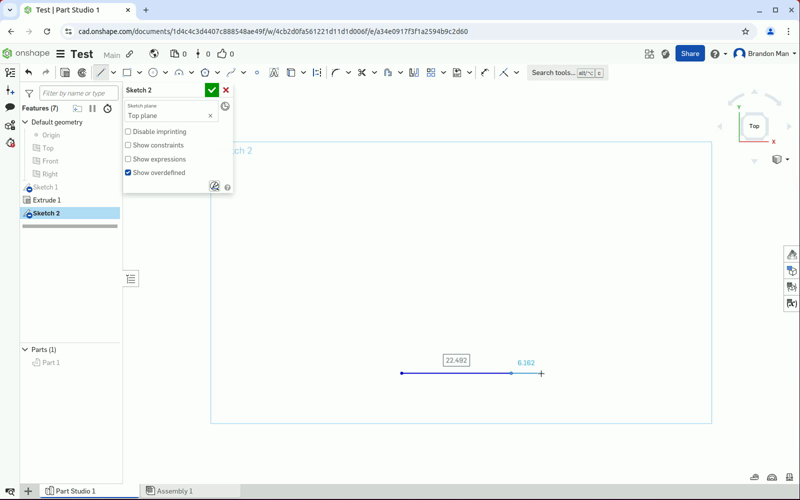
mouse_move(511, 365)
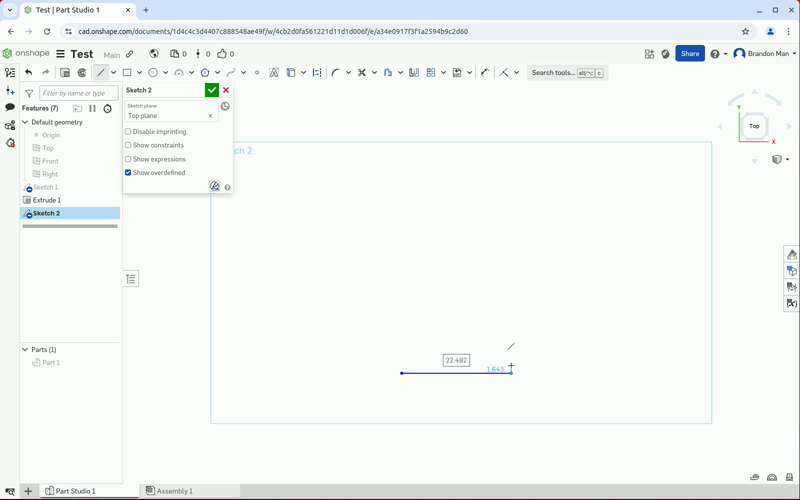
click(511, 365)
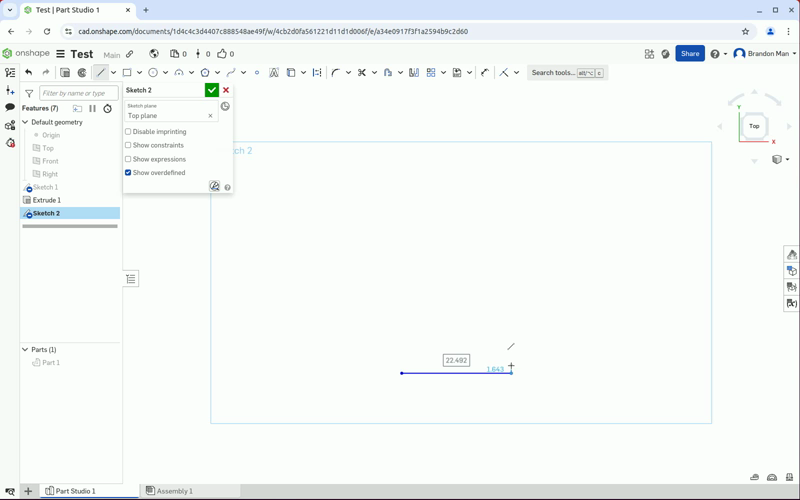
key_up(shift)
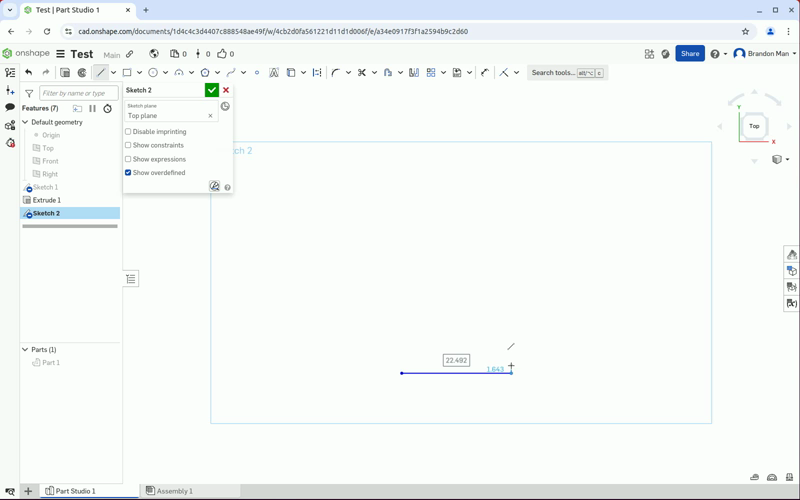
key_down(shift)
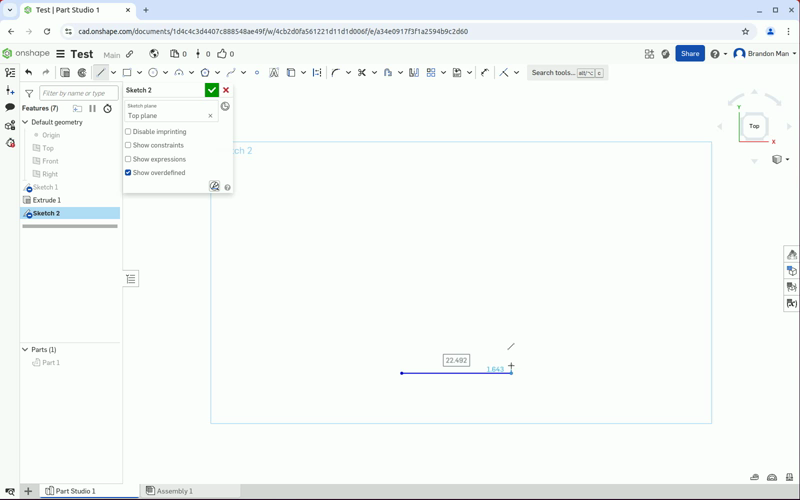
mouse_move(401, 365)
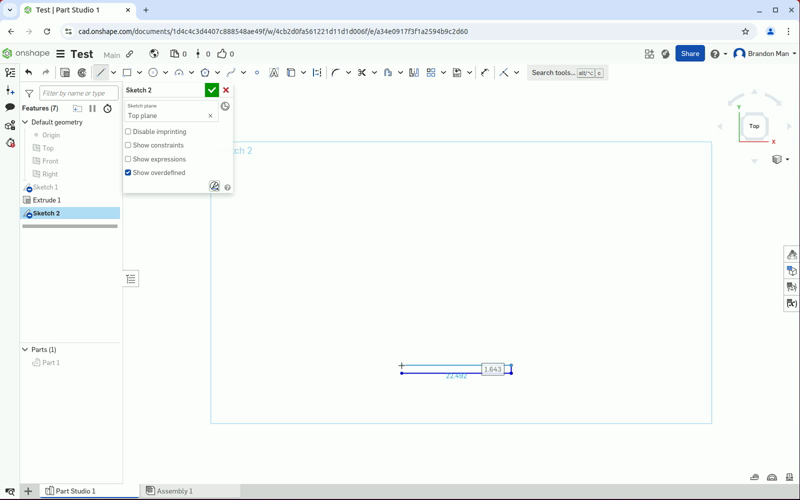
click(401, 365)
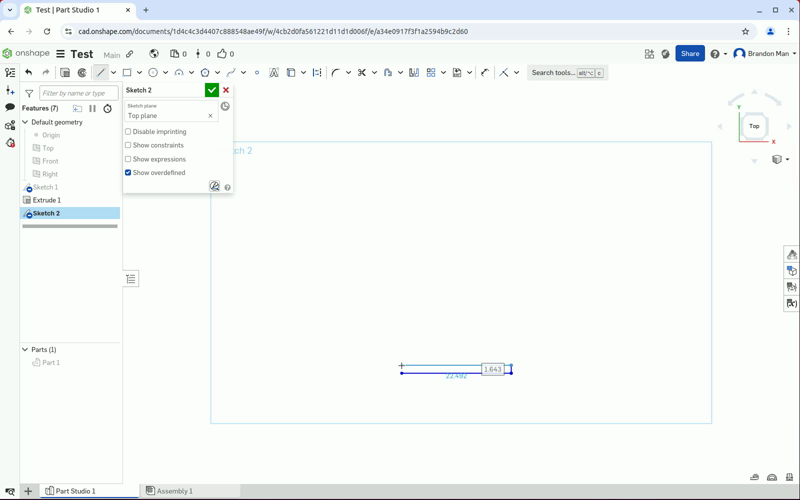
key_up(shift)
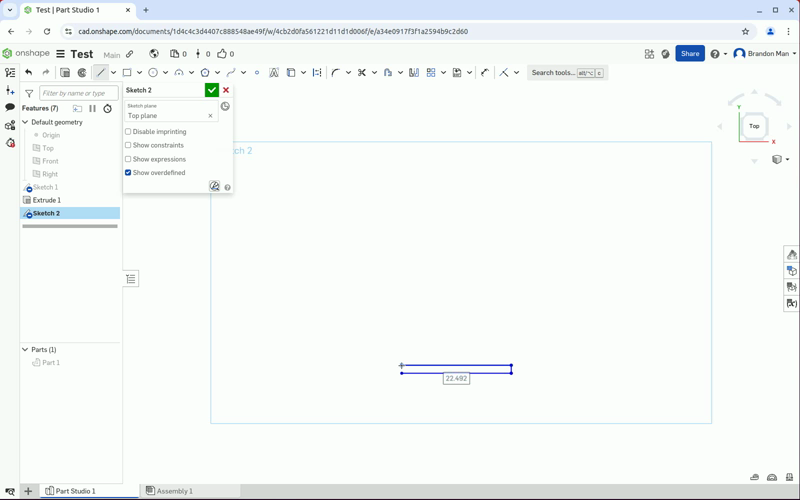
mouse_move(431, 365)
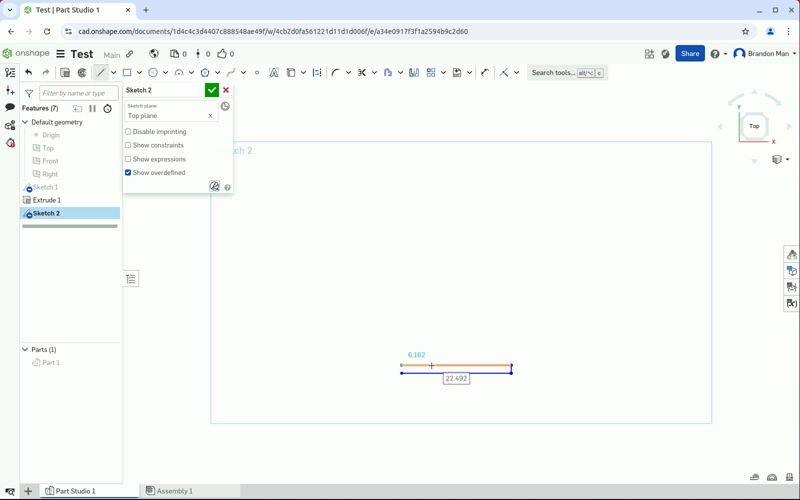
key_down(shift)
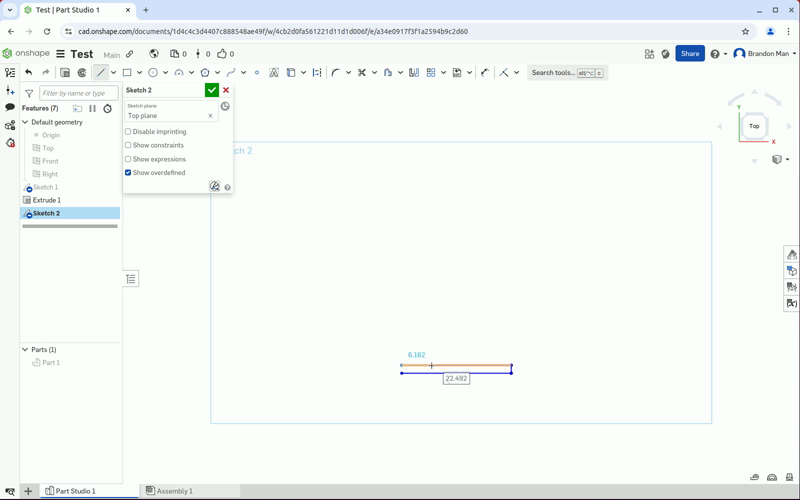
mouse_move(401, 373)
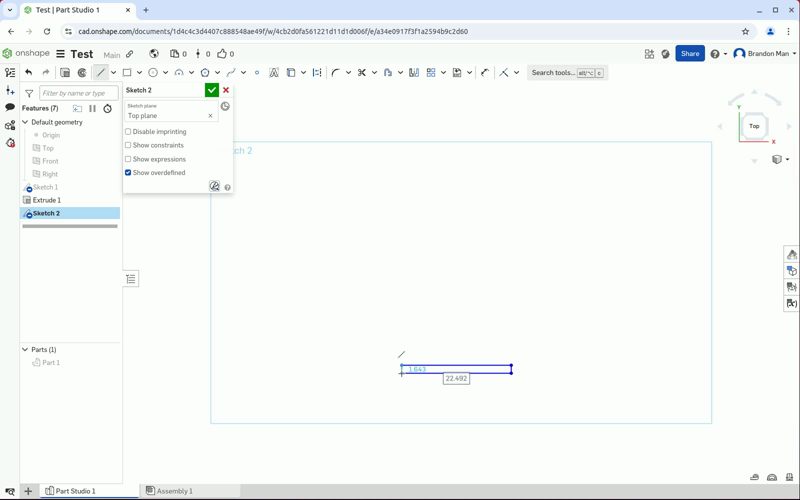
key_up(shift)
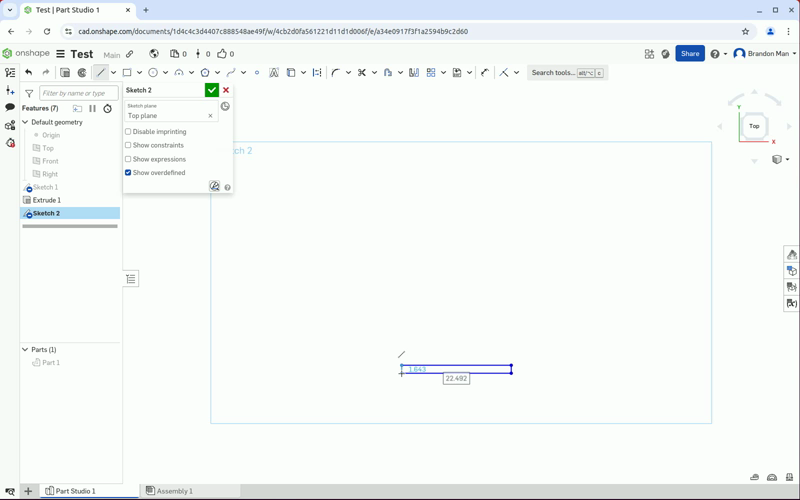
click(401, 373)
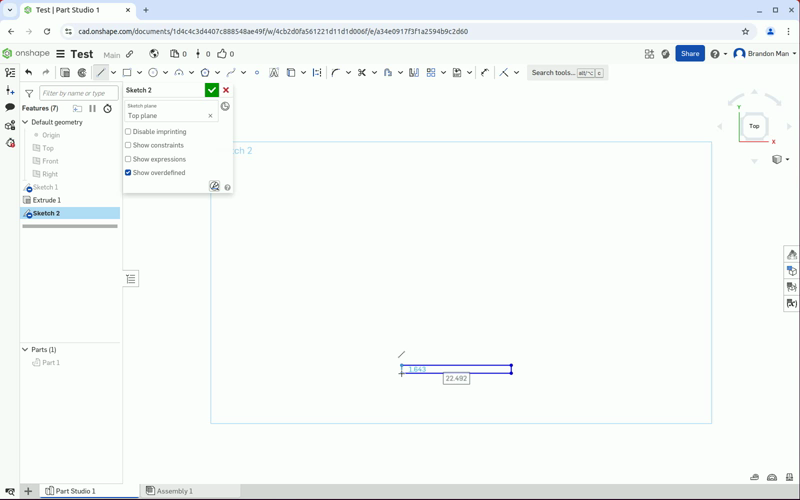
key(esc)
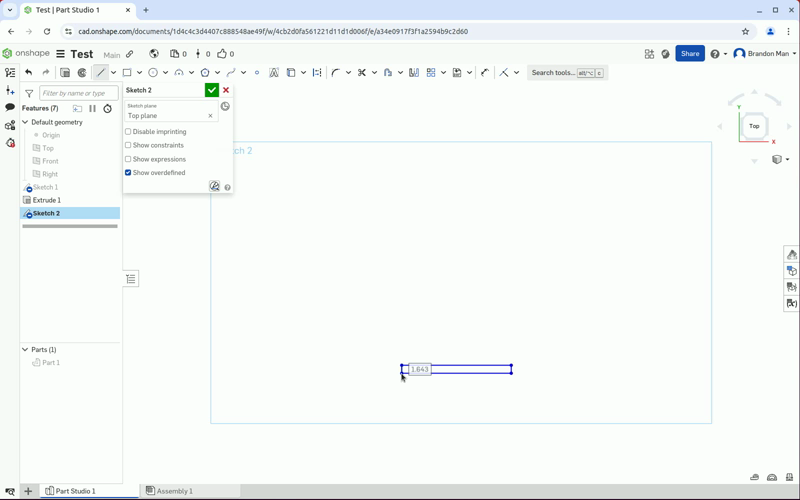
mouse_move(419, 371)
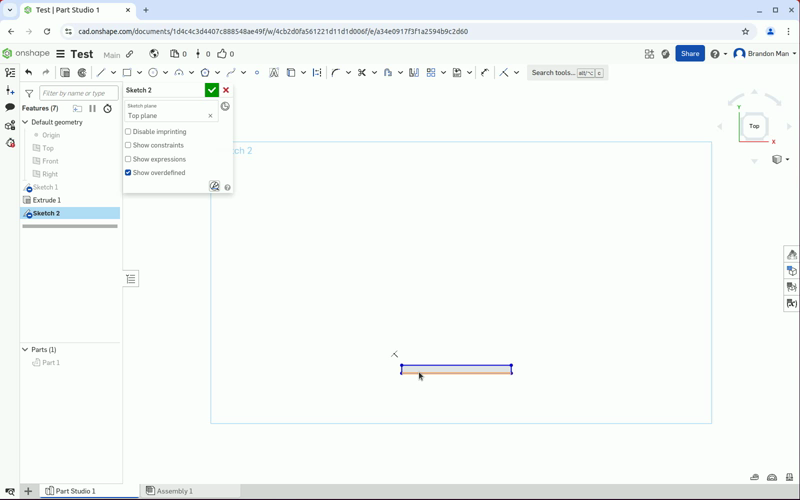
scroll(6)
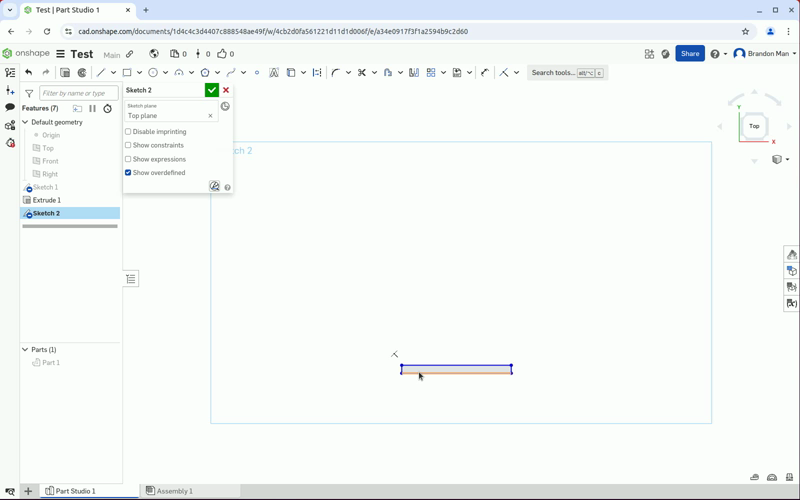
scroll(6)
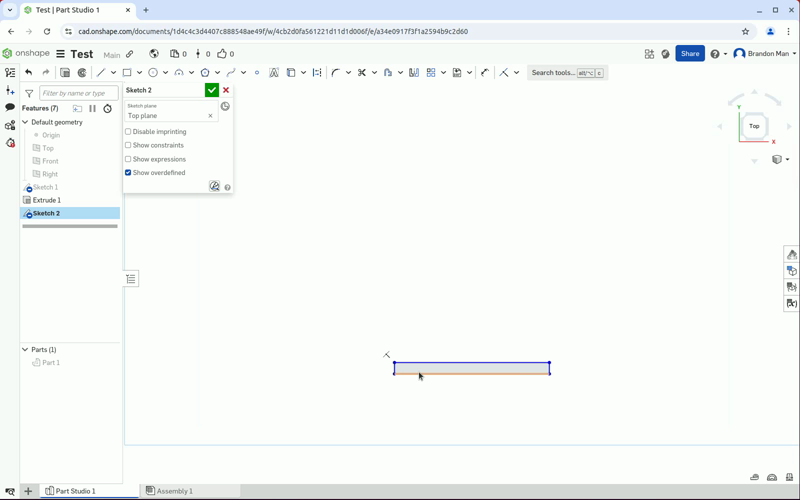
scroll(6)
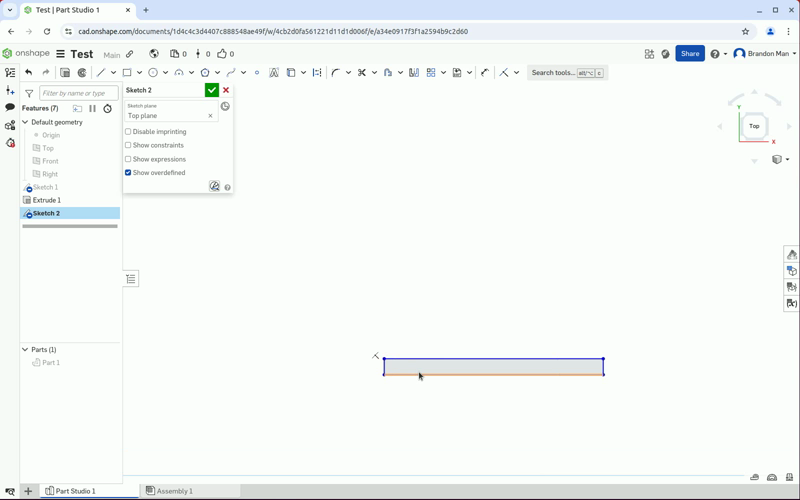
scroll(6)
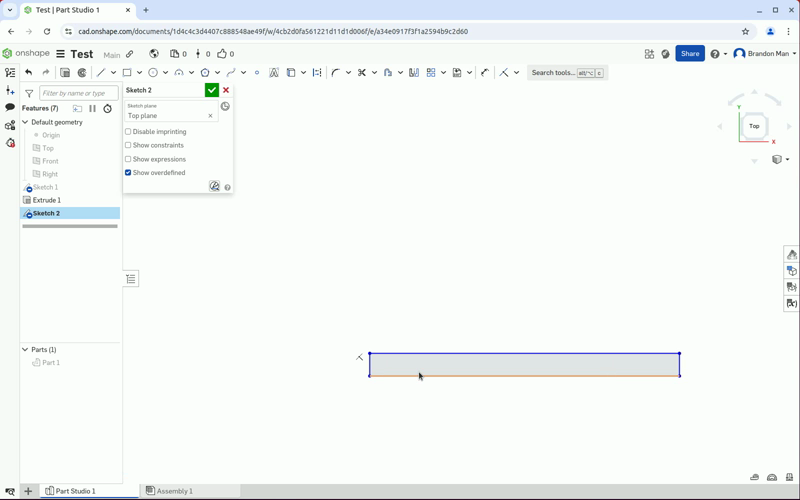
scroll(6)
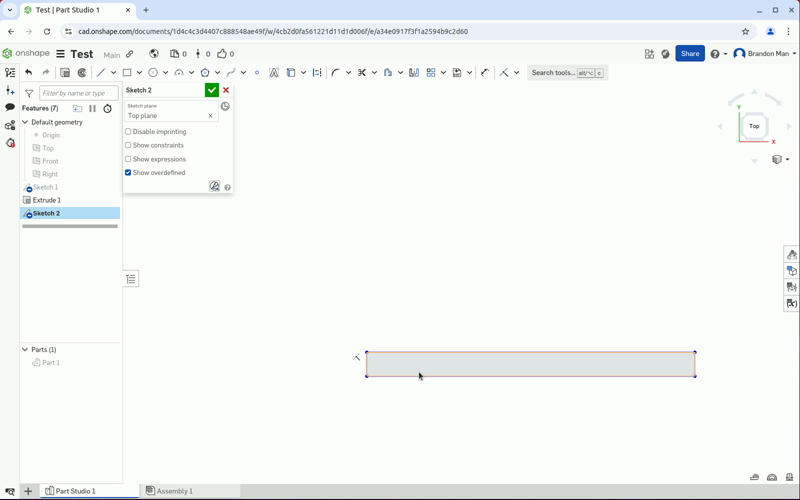
scroll(6)
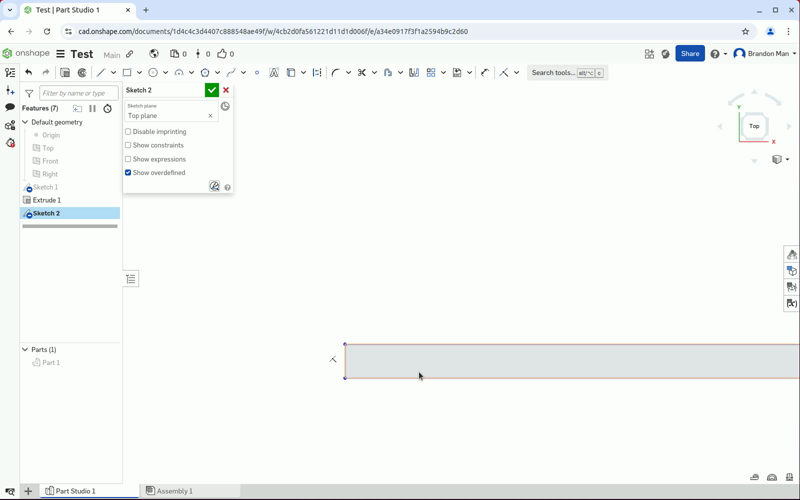
scroll(6)
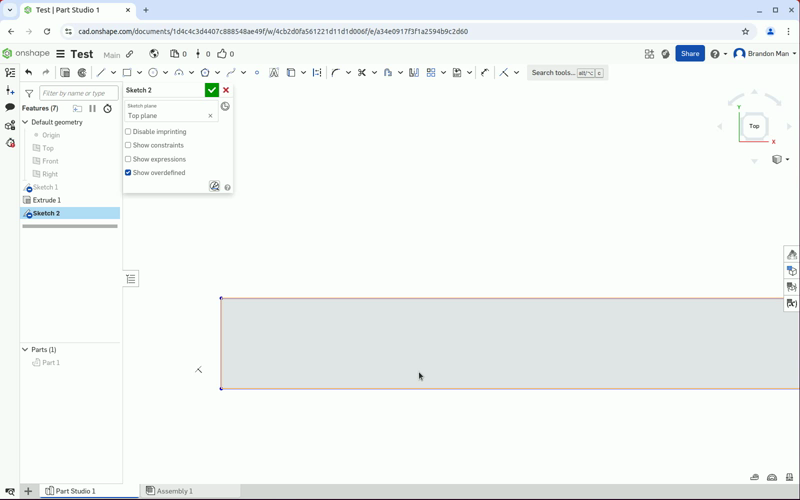
click(419, 371)
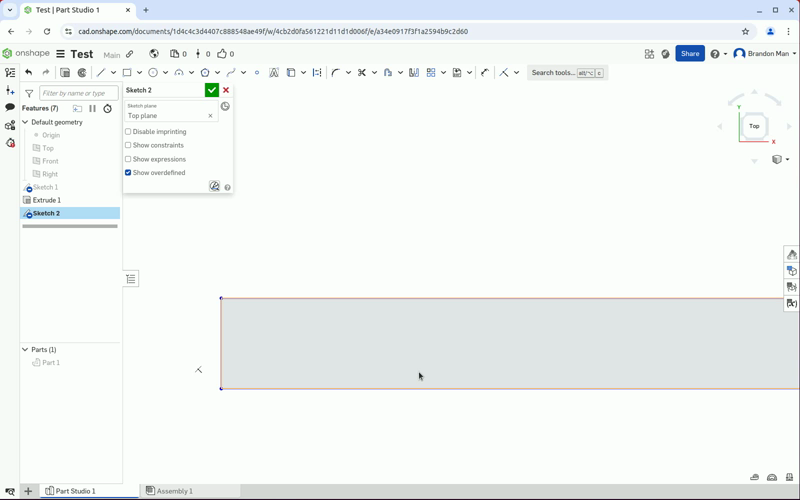
scroll(-6)
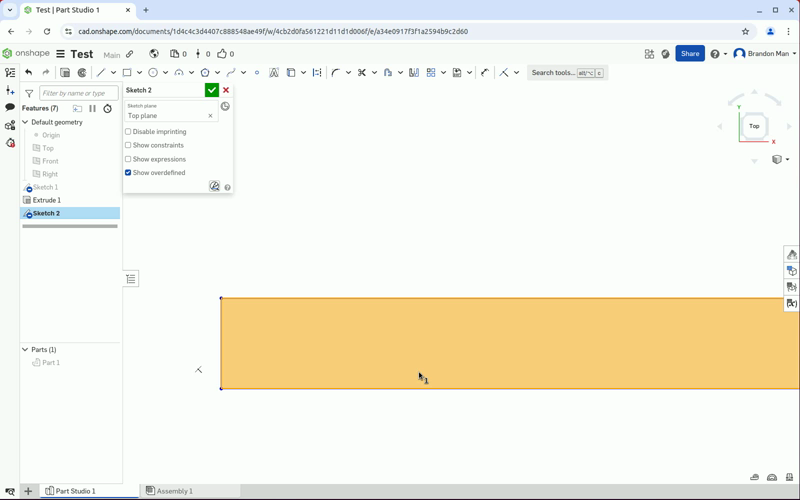
scroll(-6)
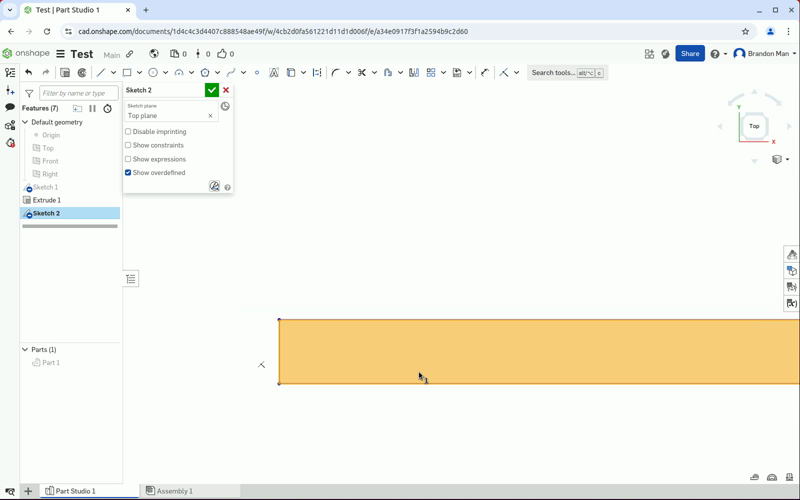
scroll(-6)
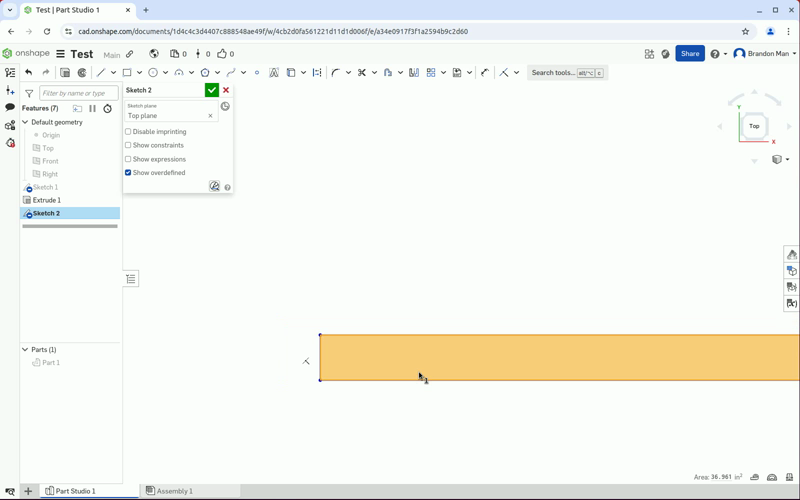
scroll(-6)
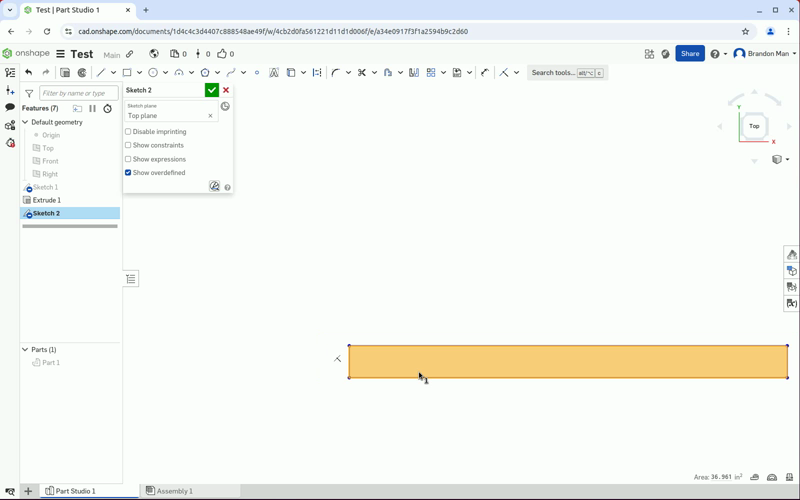
scroll(-6)
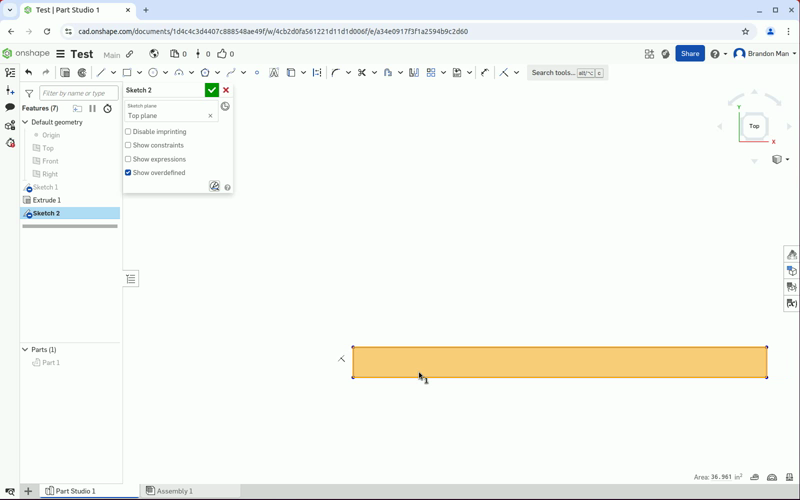
scroll(-6)
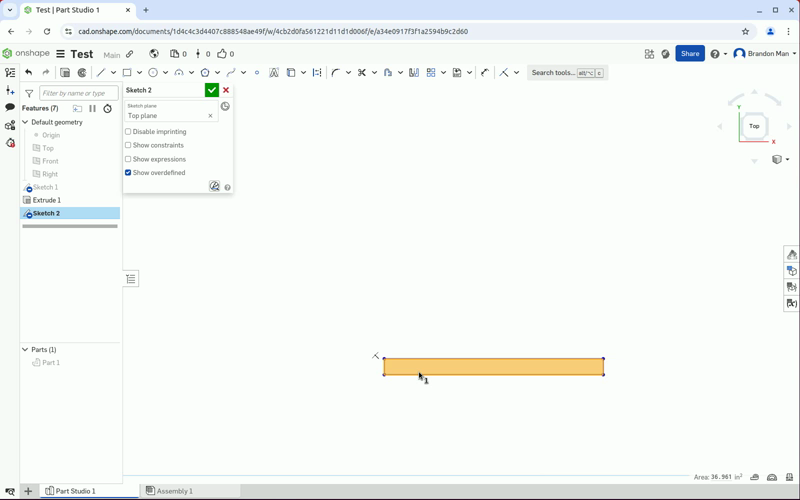
scroll(-6)
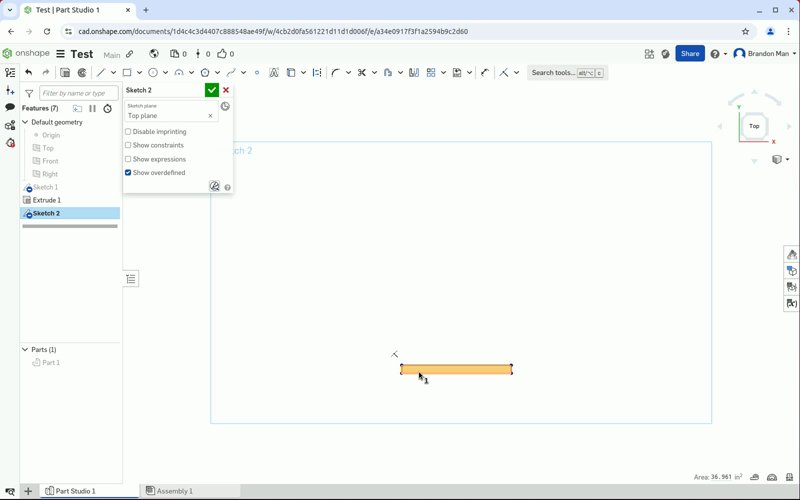
mouse_move(73, 352)
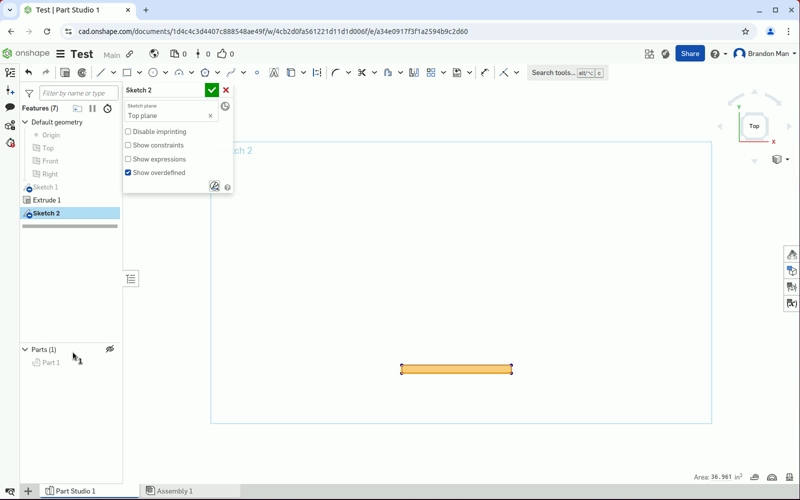
key(shift+y)
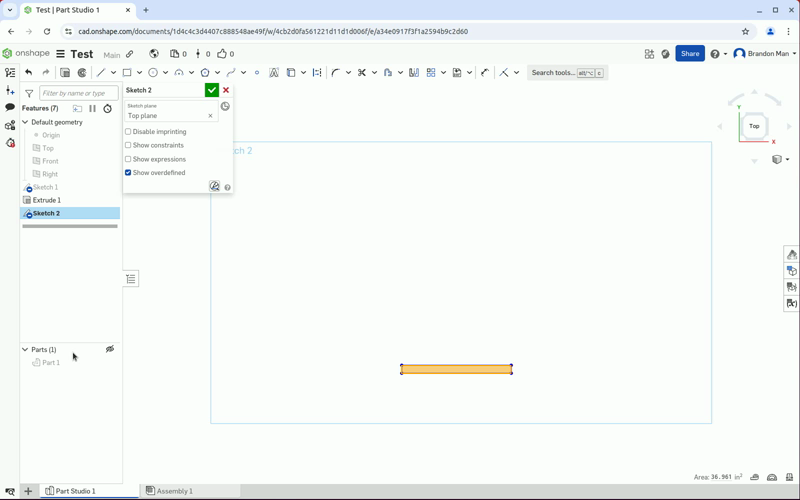
key(shift+e)
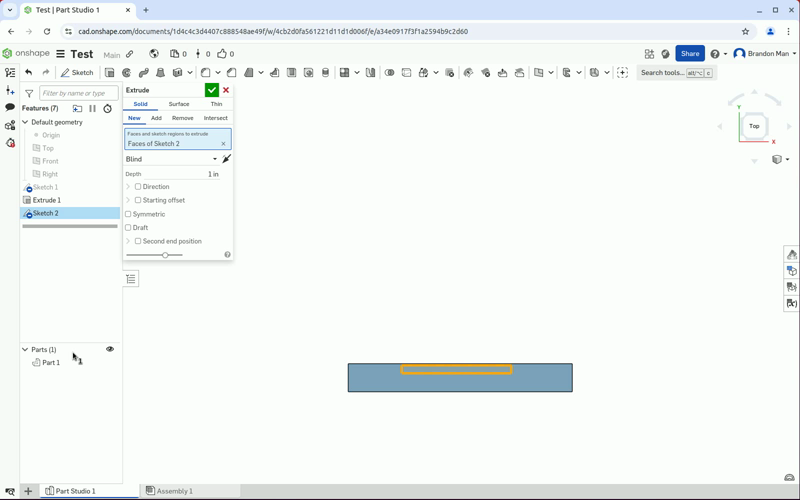
mouse_move(143, 106)
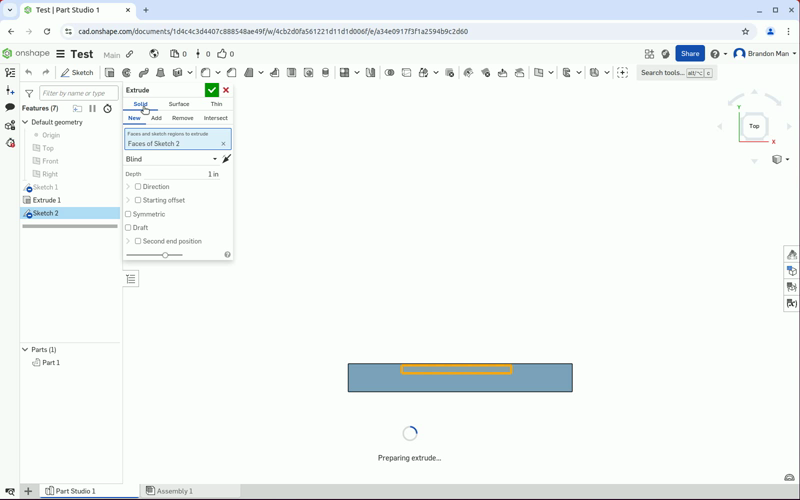
click(143, 106)
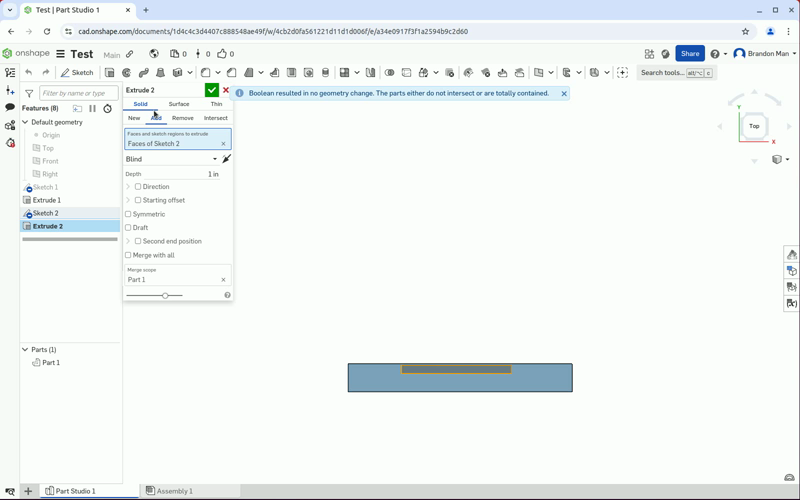
mouse_move(186, 120)
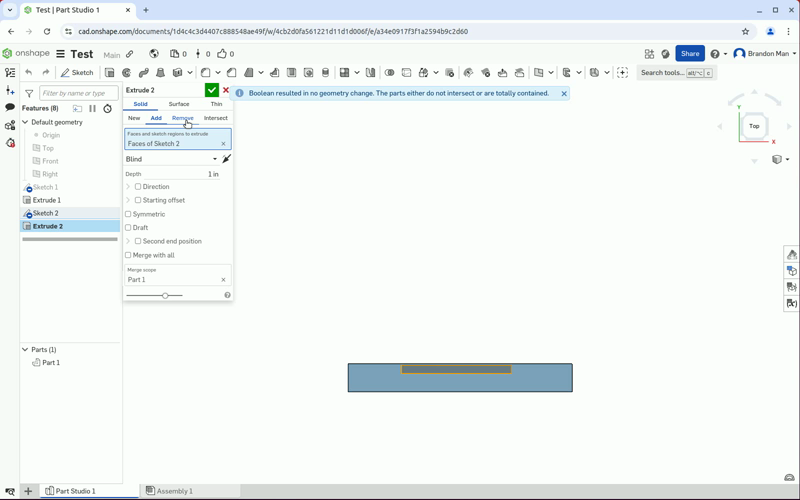
click(186, 120)
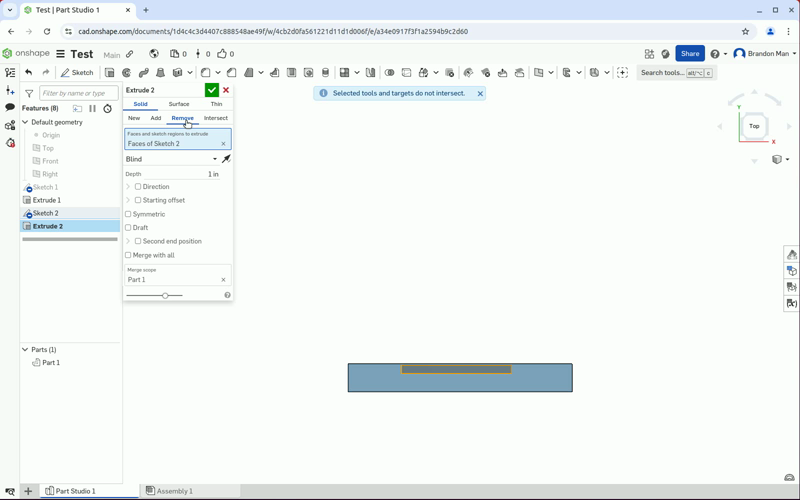
key(tab, 4)
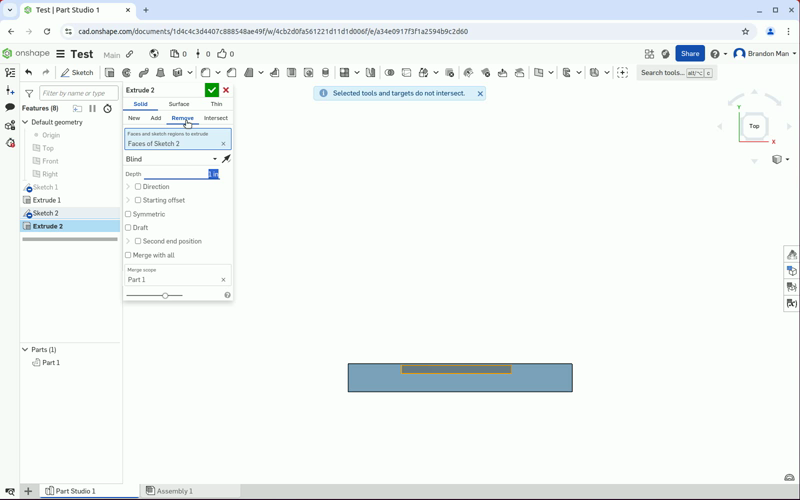
text(-8.425)
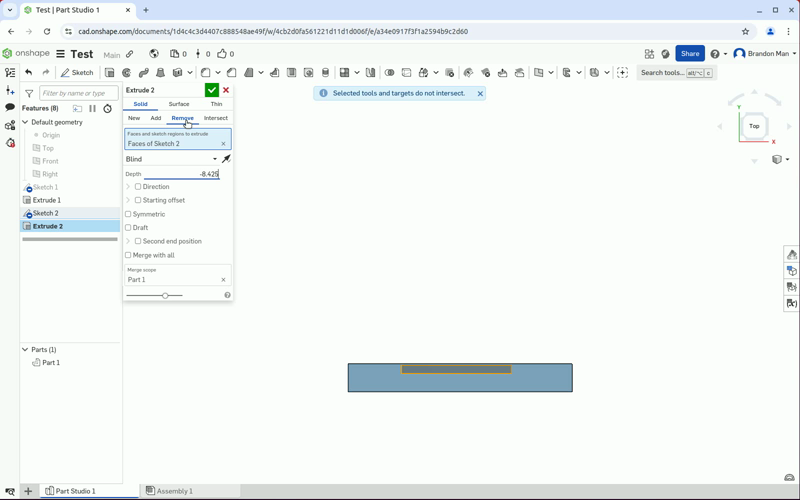
key(tab, 6)
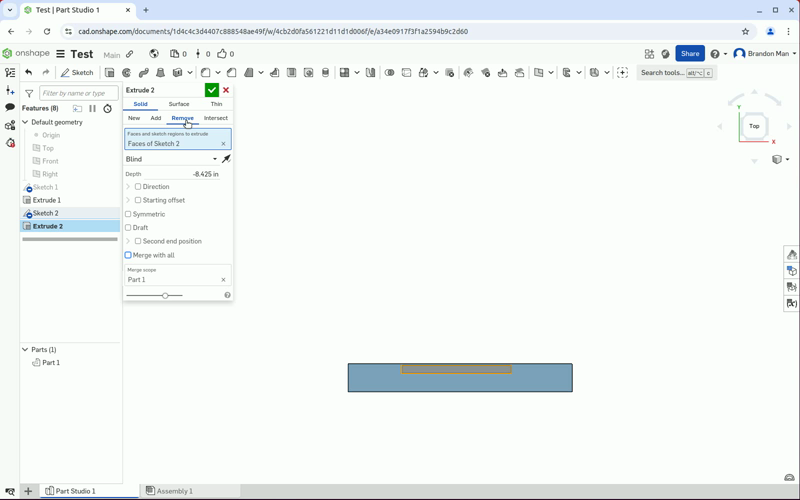
key(space)
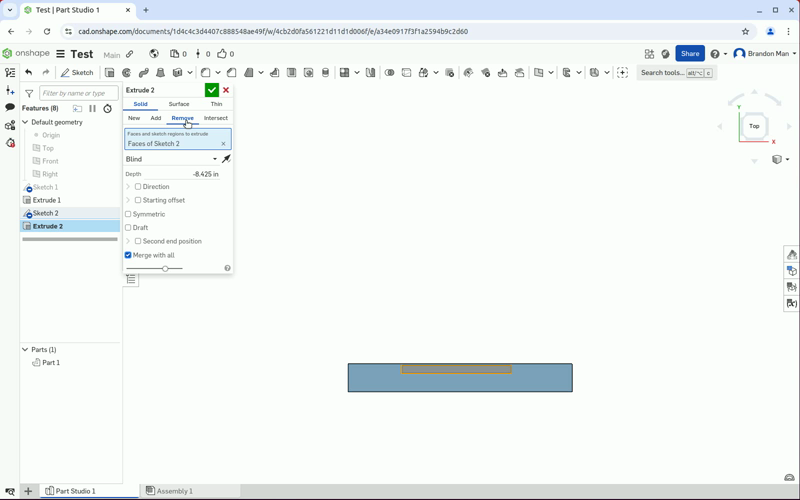
key(enter)
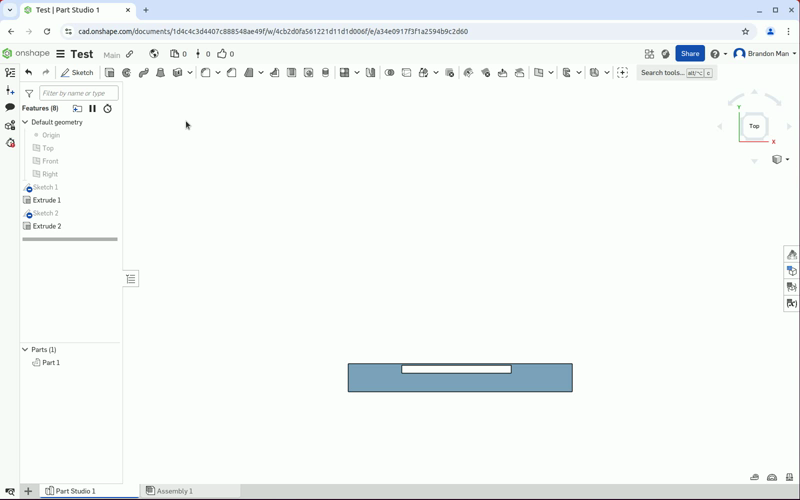
key(shift+h)
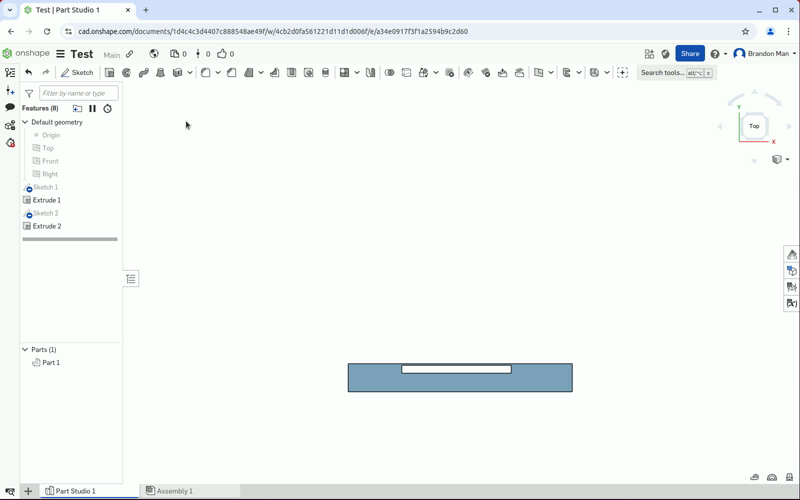
key(shift+h)
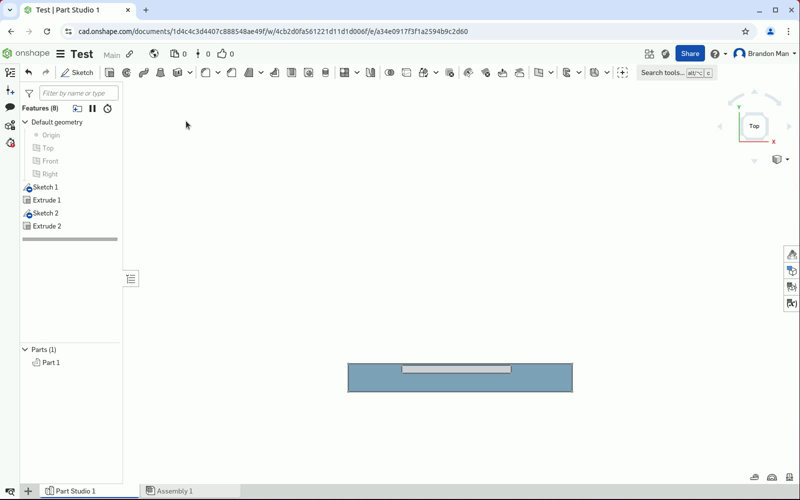
key(shift+7)
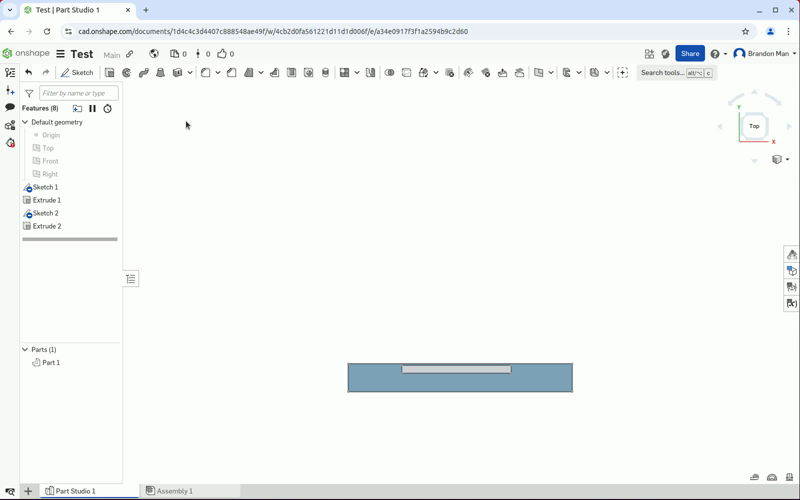
key(up, 3)
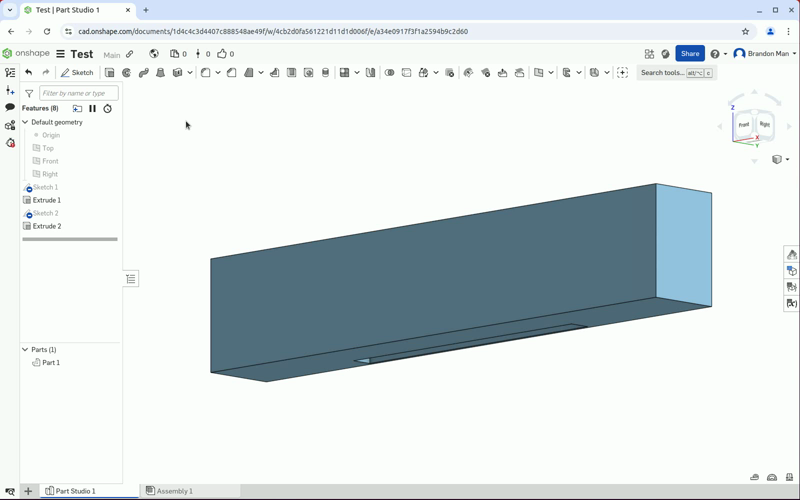
key(left, 3)
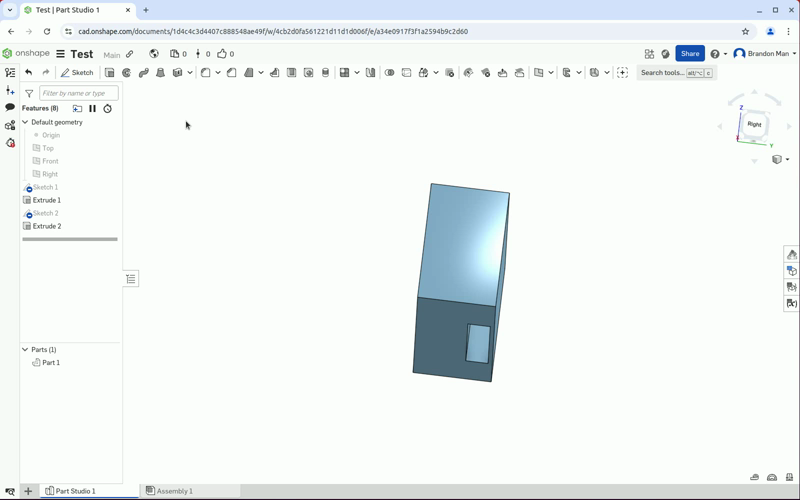
key(right, 3)
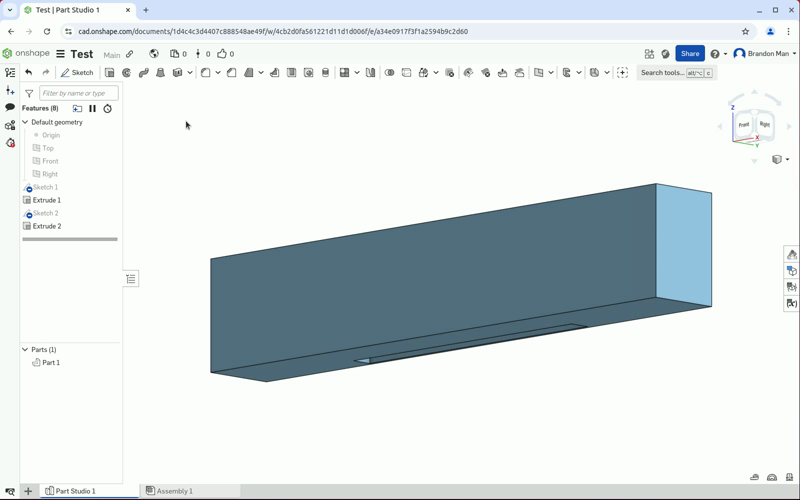
key(down, 3)
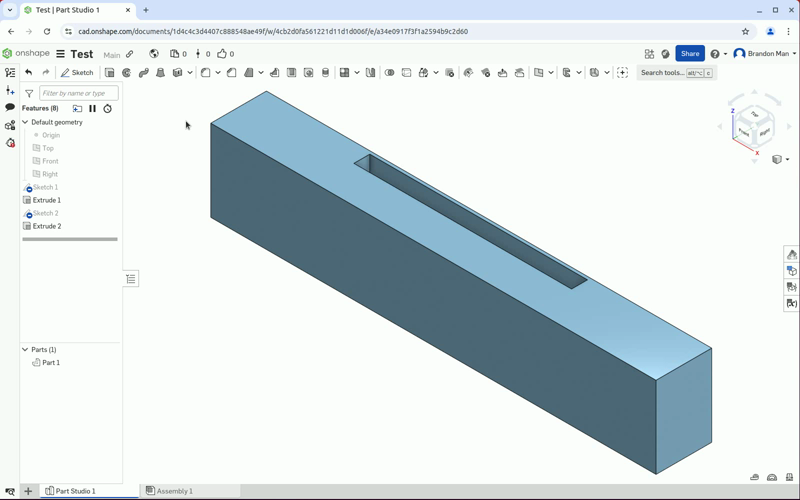
mouse_move(73, 189)
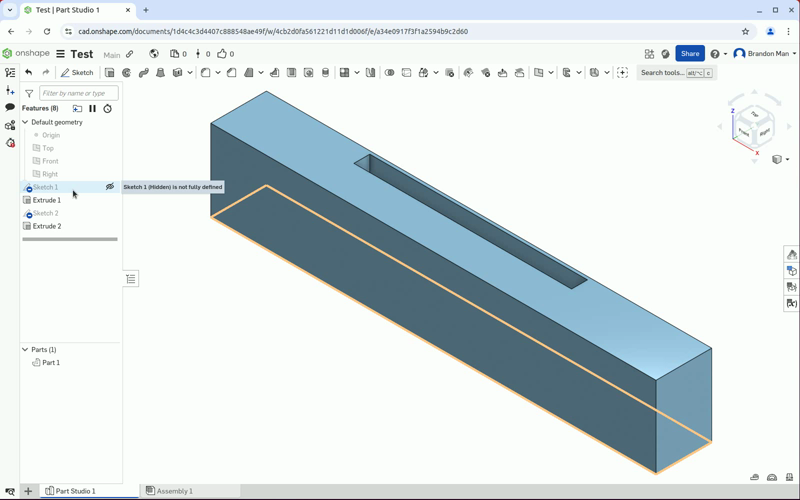
click(73, 189)